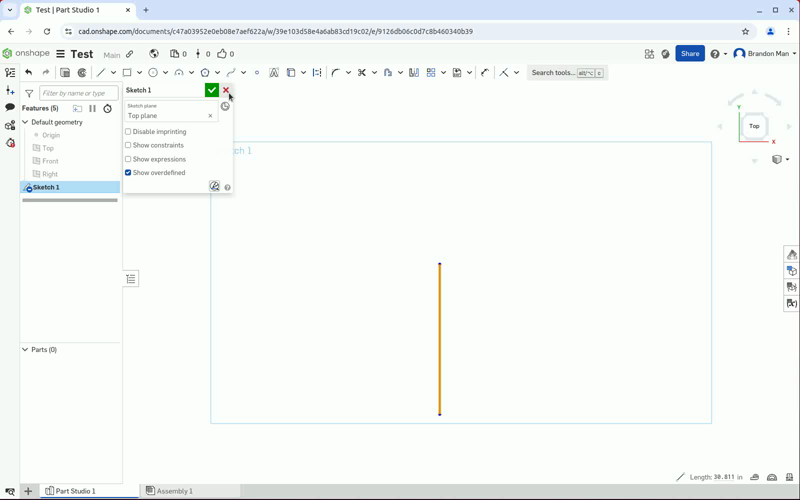
key(shift+h)
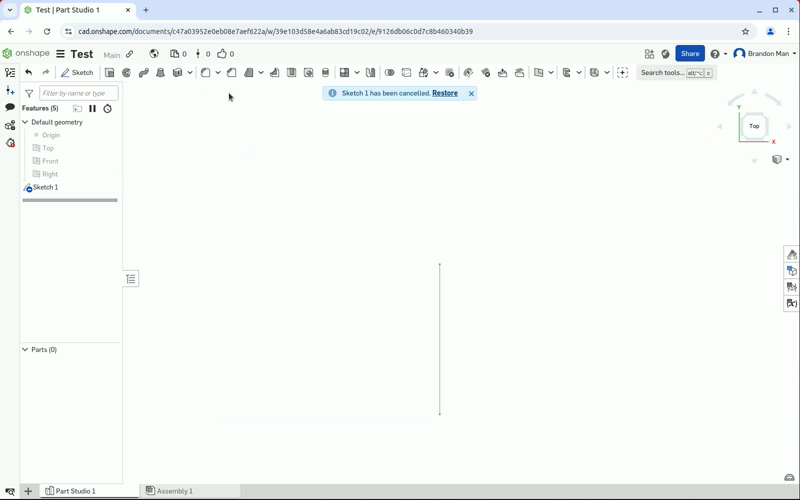
key(shift+s)
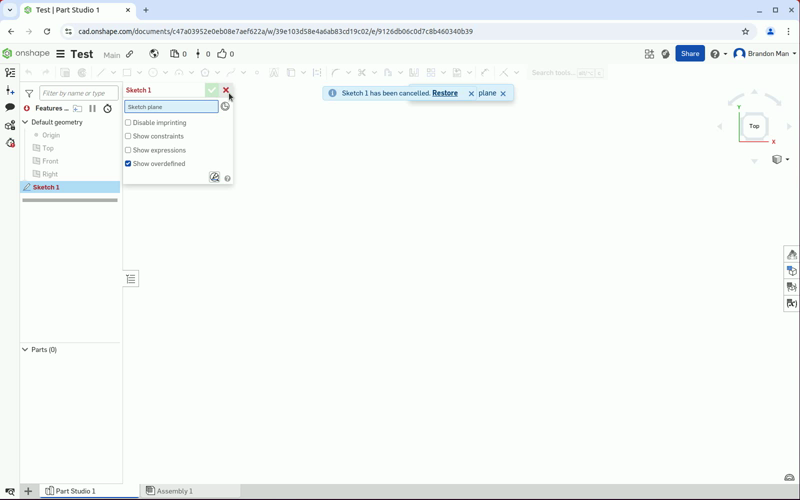
mouse_move(73, 150)
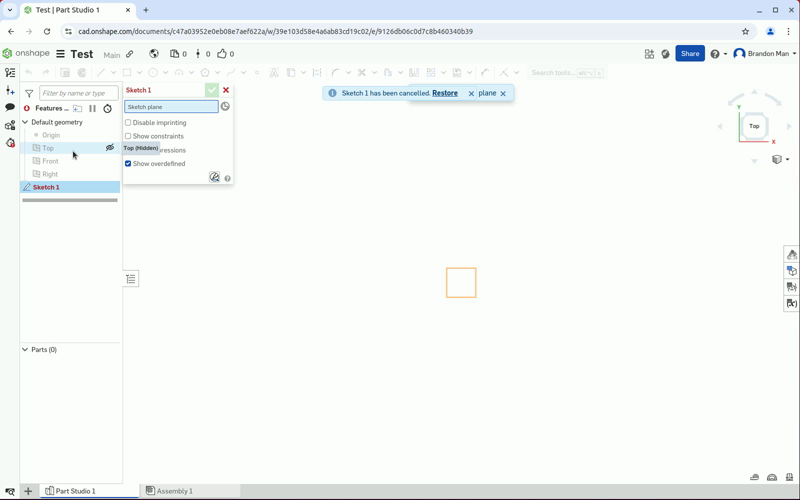
click(73, 150)
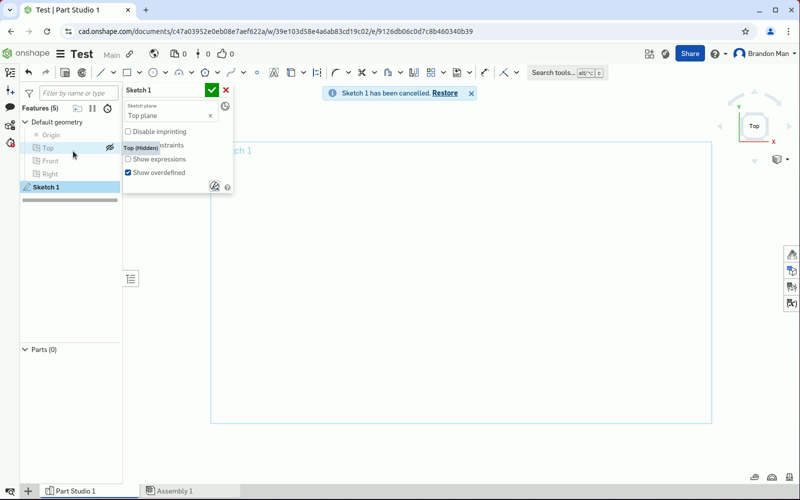
mouse_move(73, 352)
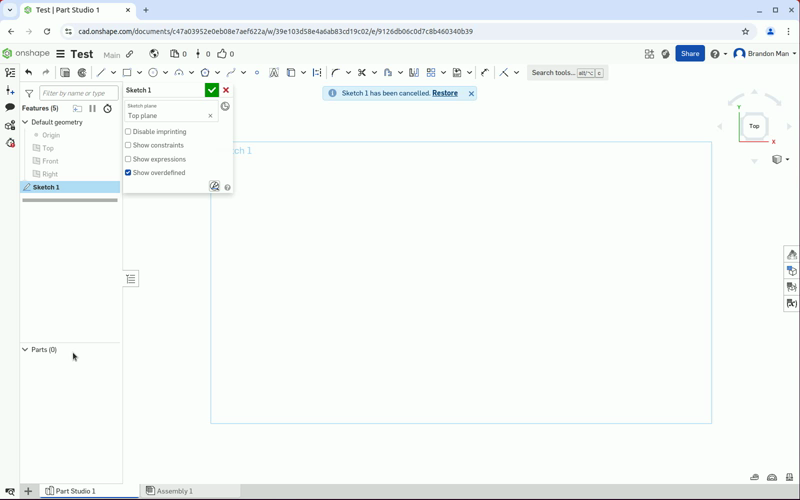
key(y)
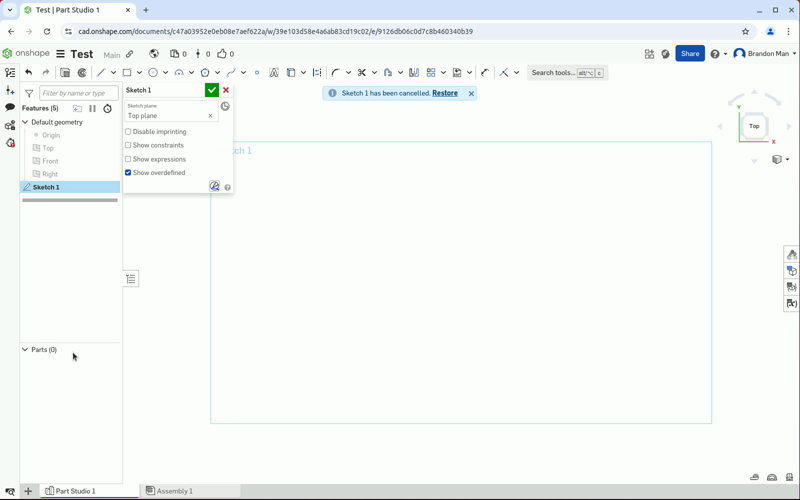
key(a)
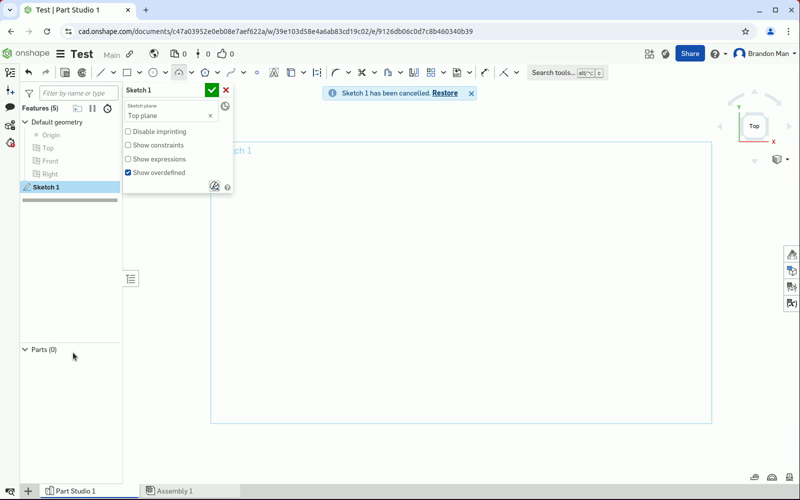
key_down(shift)
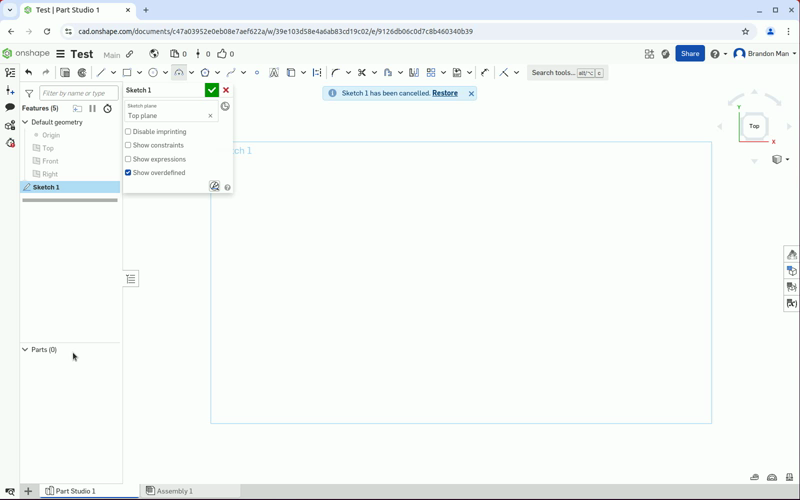
mouse_move(460, 293)
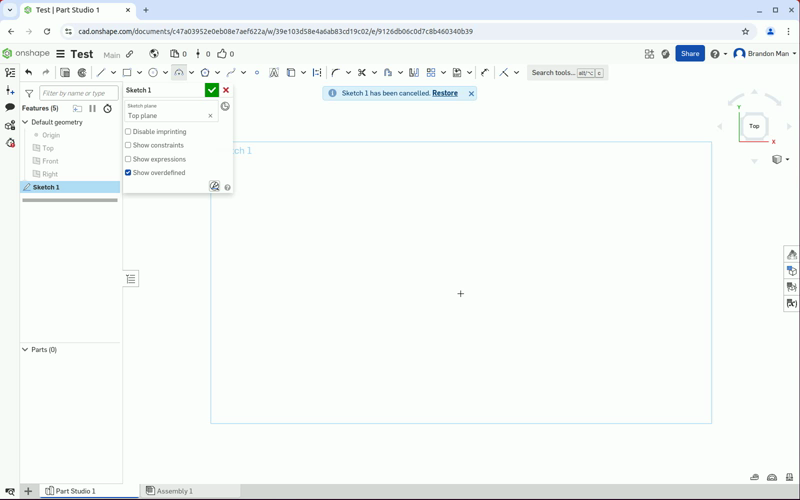
click(460, 293)
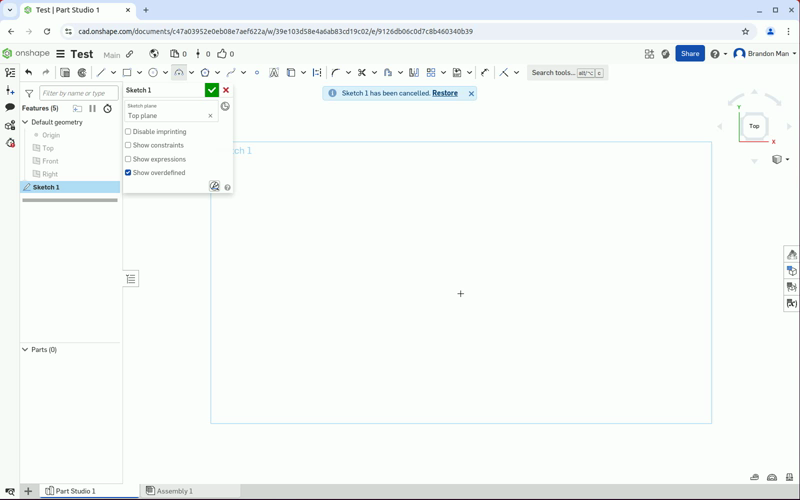
key_up(shift)
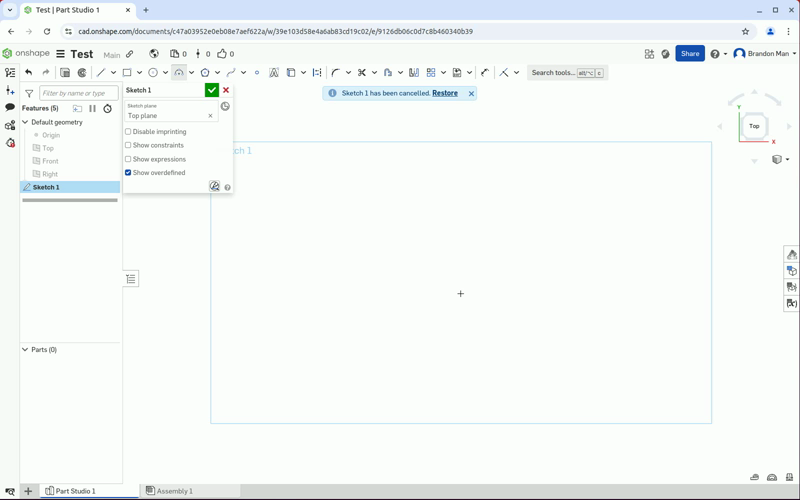
key_down(shift)
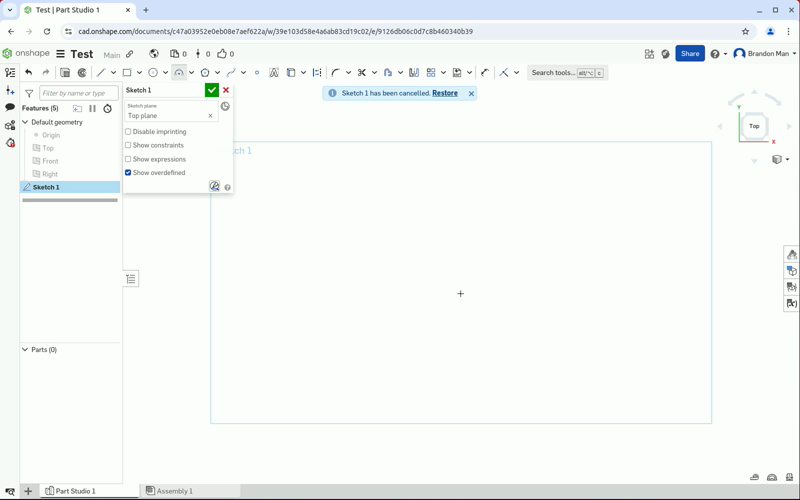
mouse_move(460, 271)
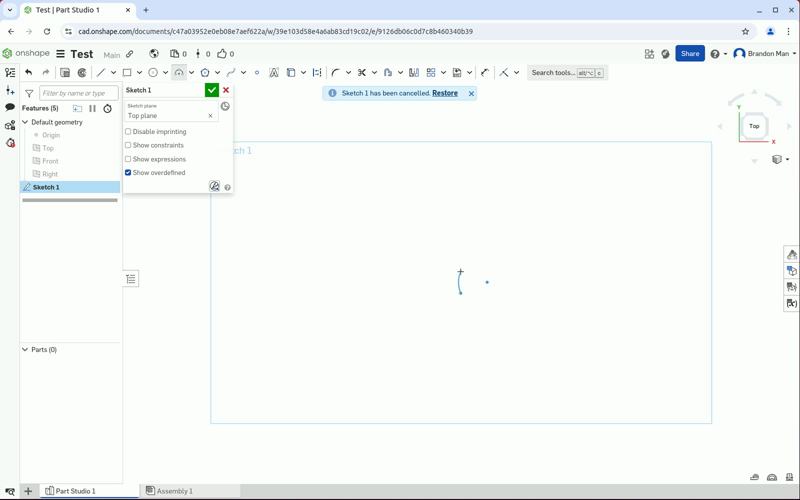
click(460, 271)
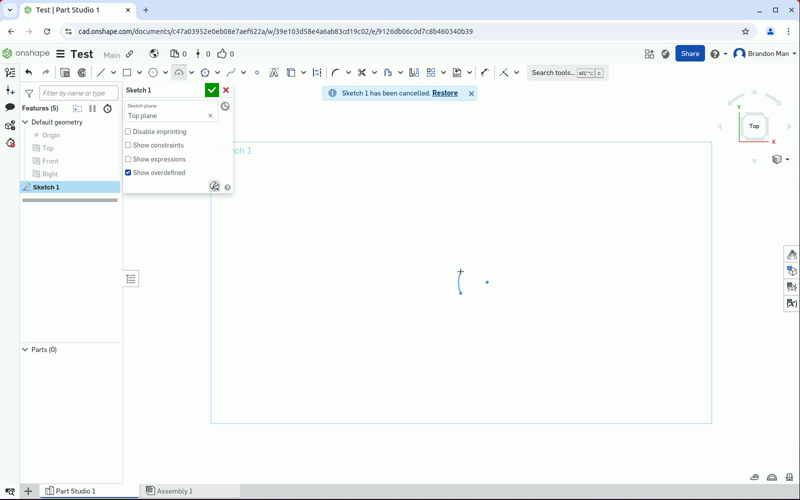
mouse_move(454, 282)
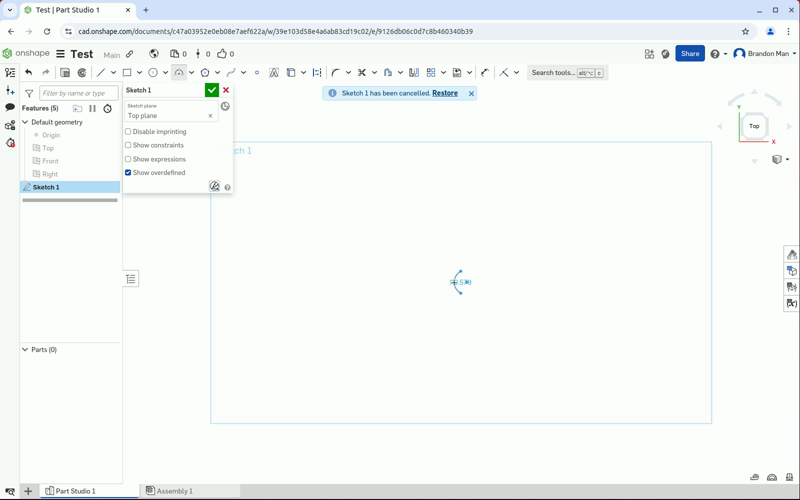
click(454, 282)
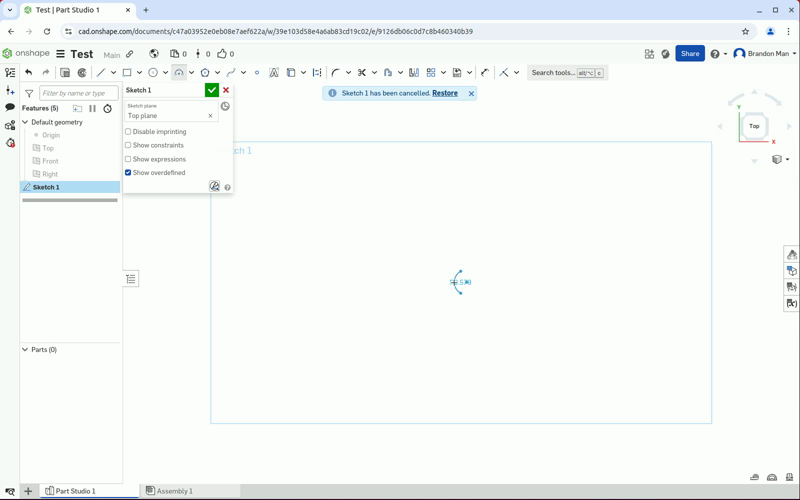
key_up(shift)
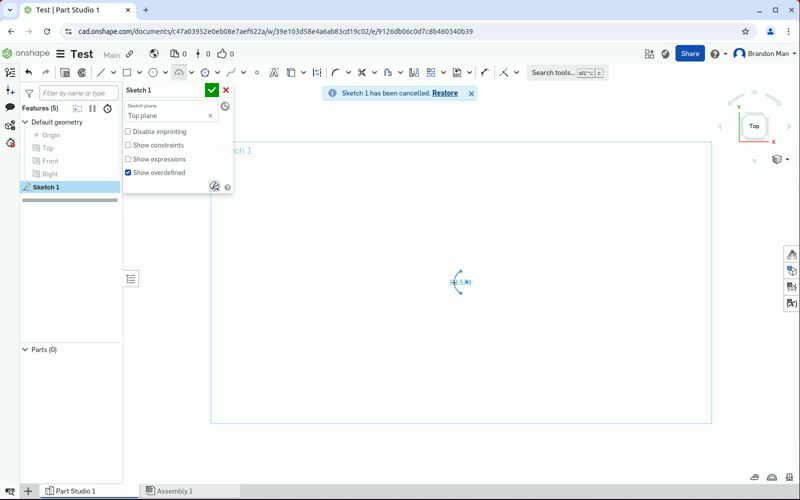
mouse_move(460, 271)
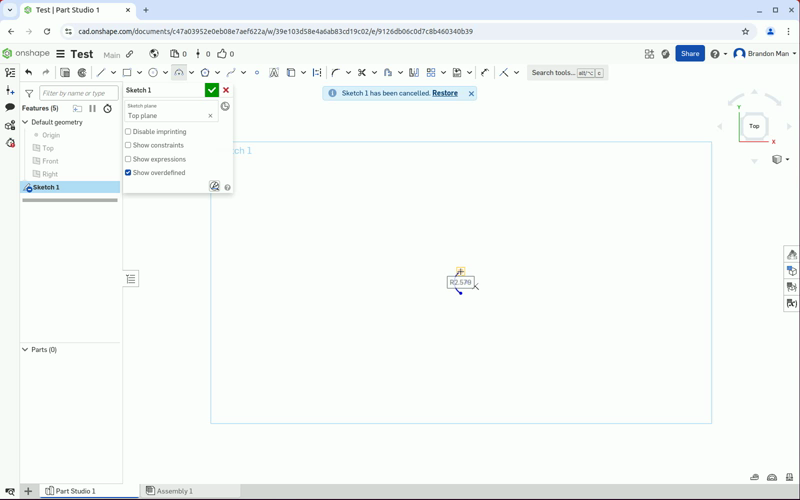
click(460, 271)
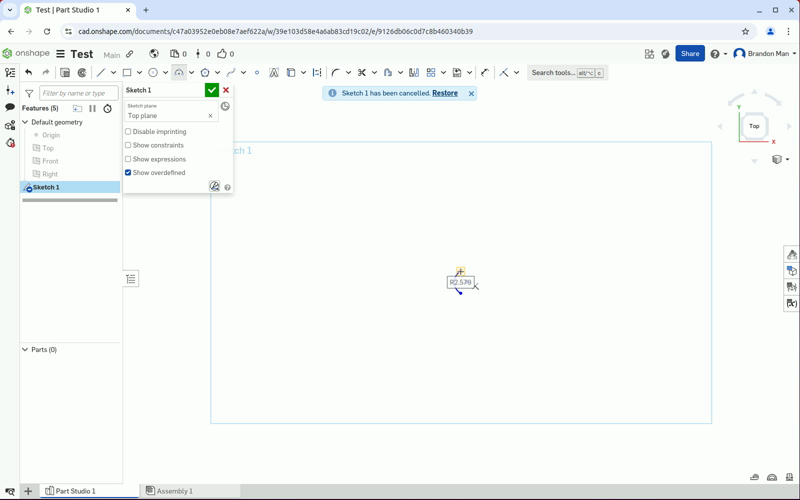
mouse_move(460, 293)
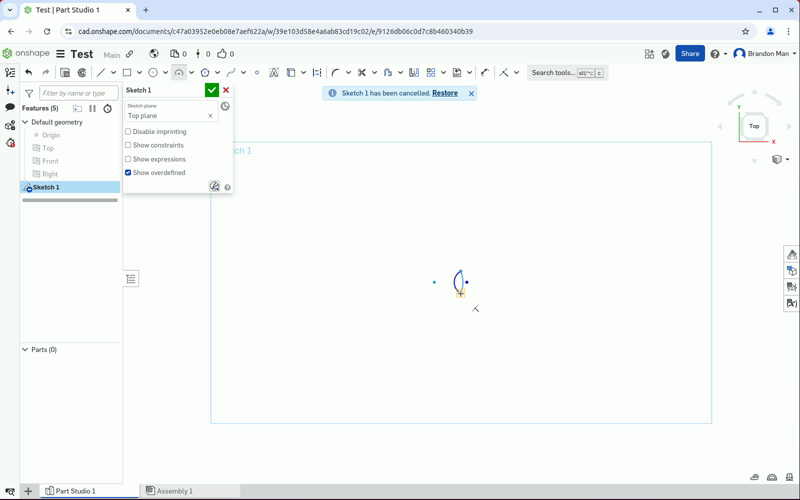
click(460, 293)
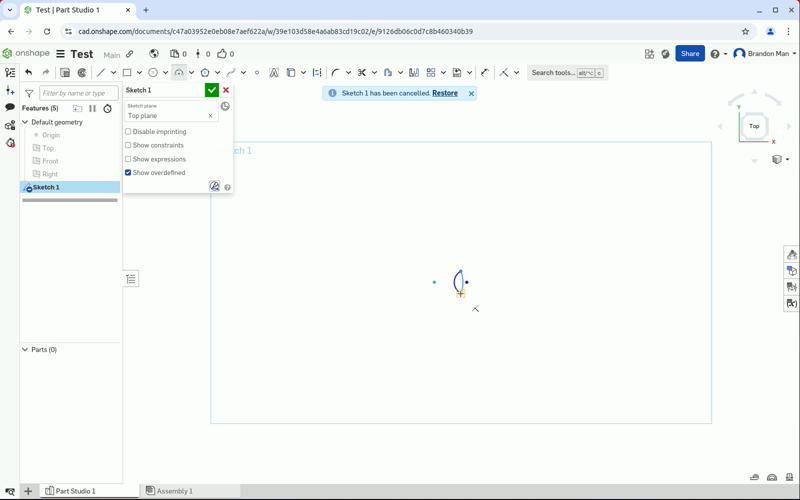
key_down(shift)
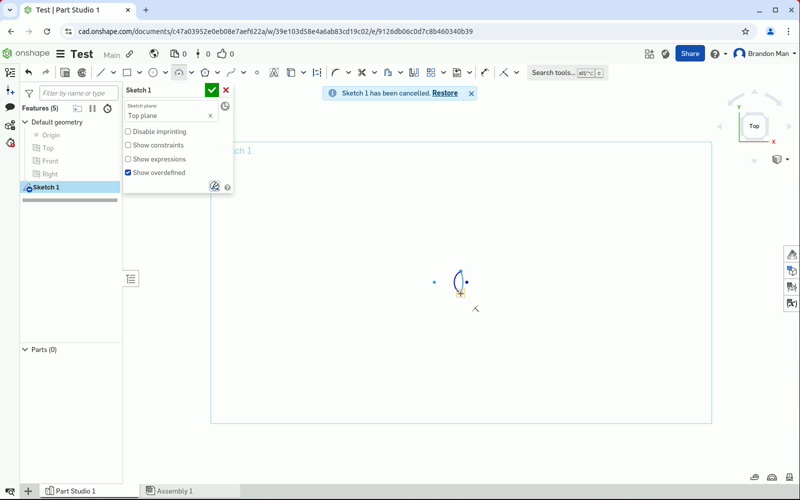
mouse_move(440, 282)
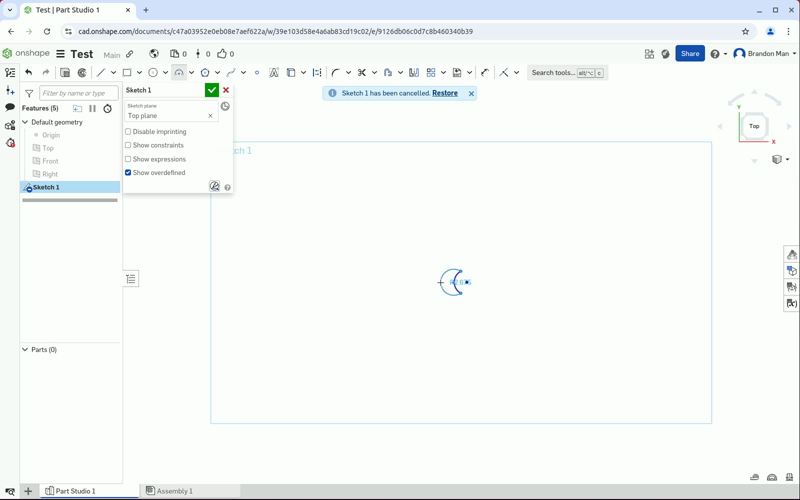
click(440, 282)
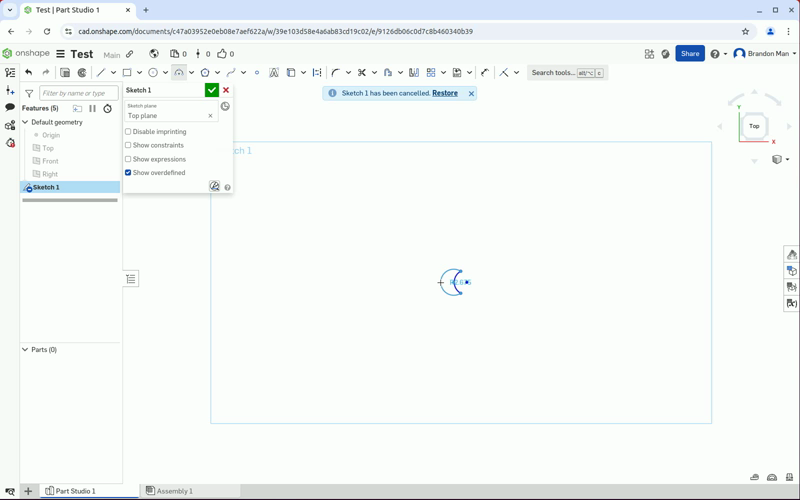
key_up(shift)
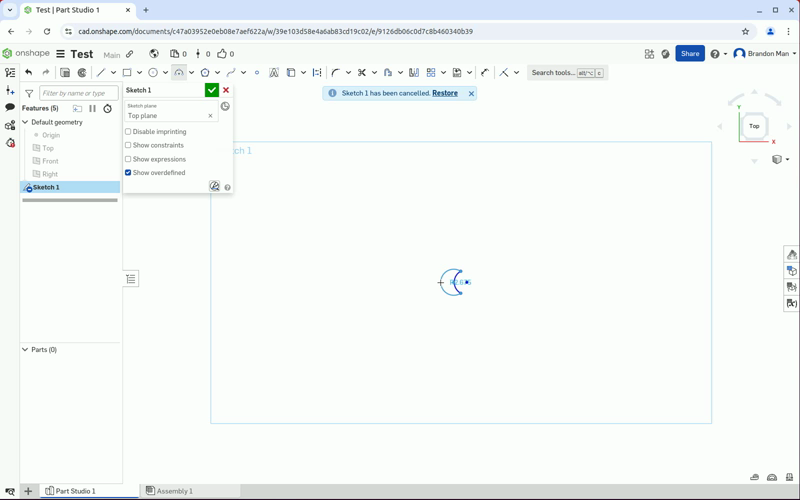
key(esc)
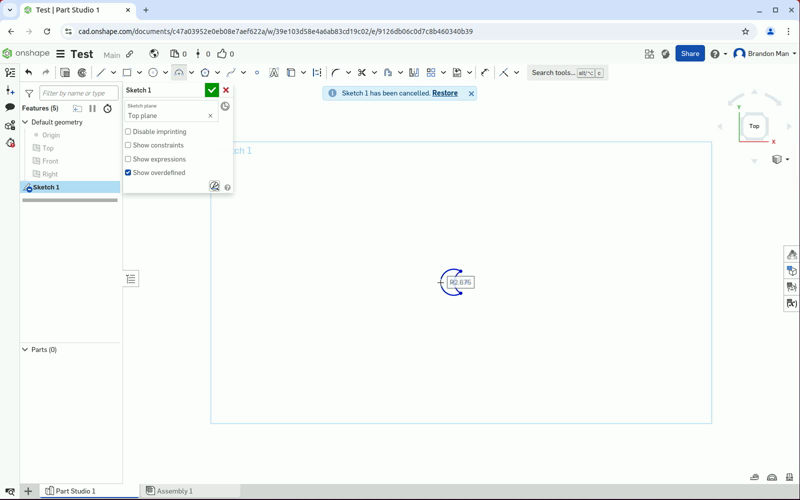
mouse_move(453, 280)
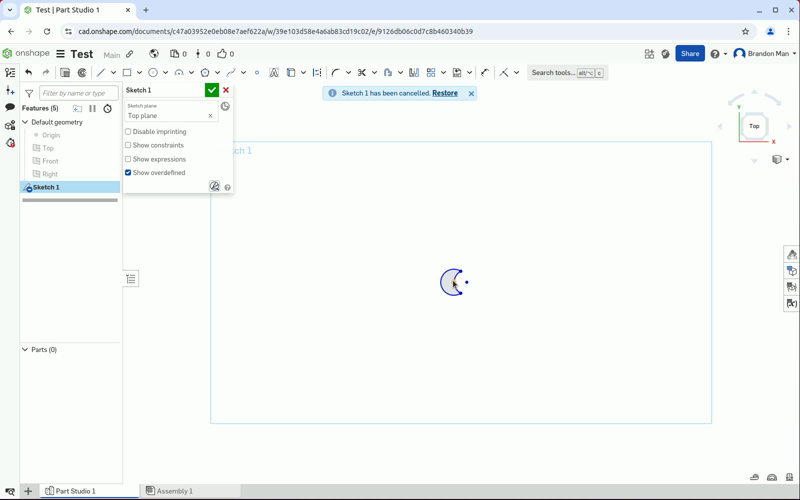
scroll(6)
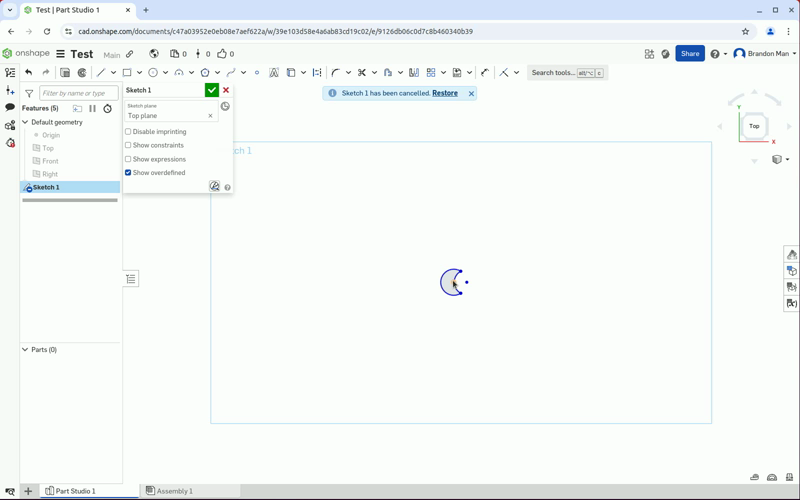
scroll(6)
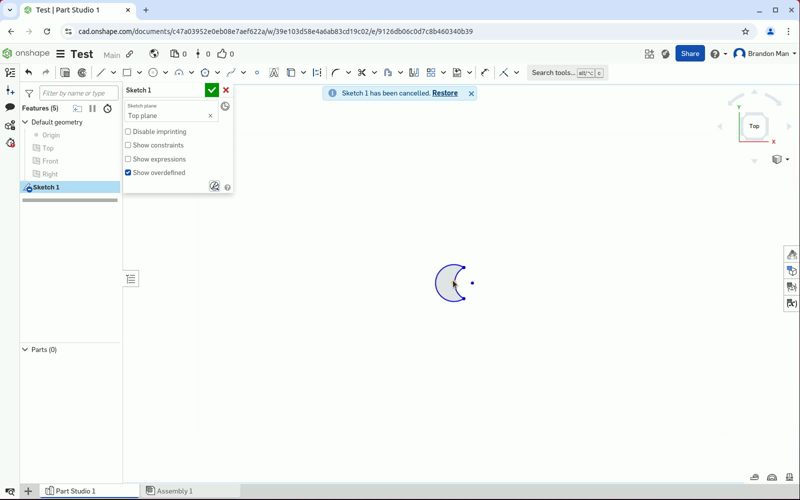
scroll(6)
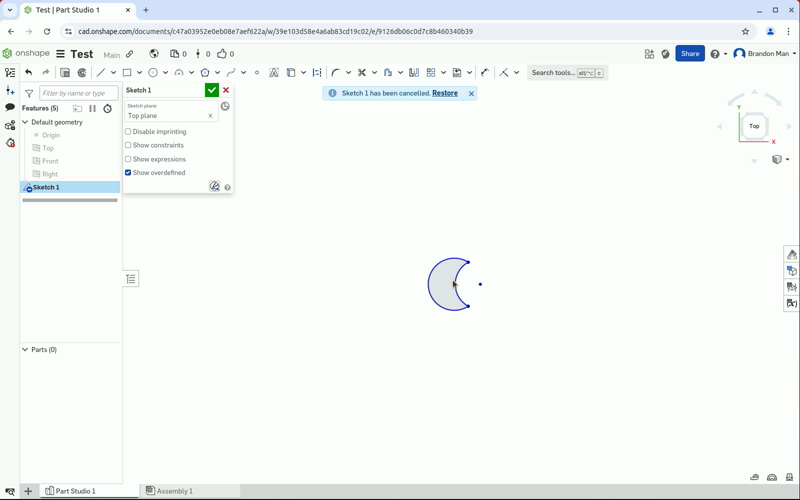
scroll(6)
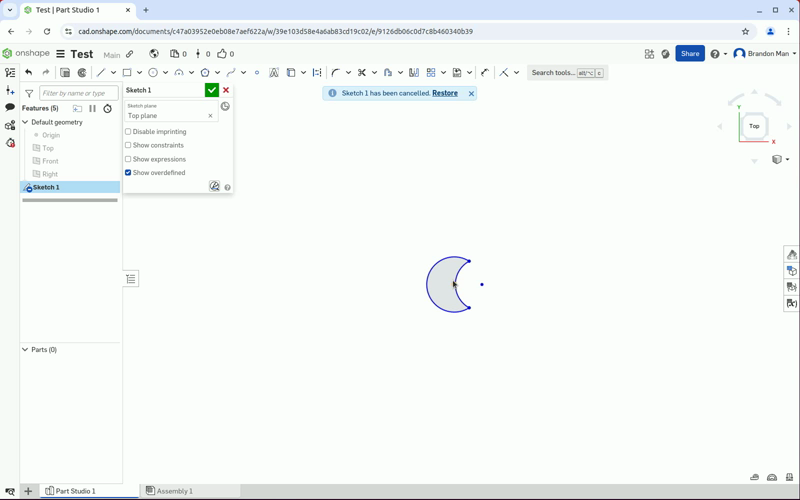
scroll(6)
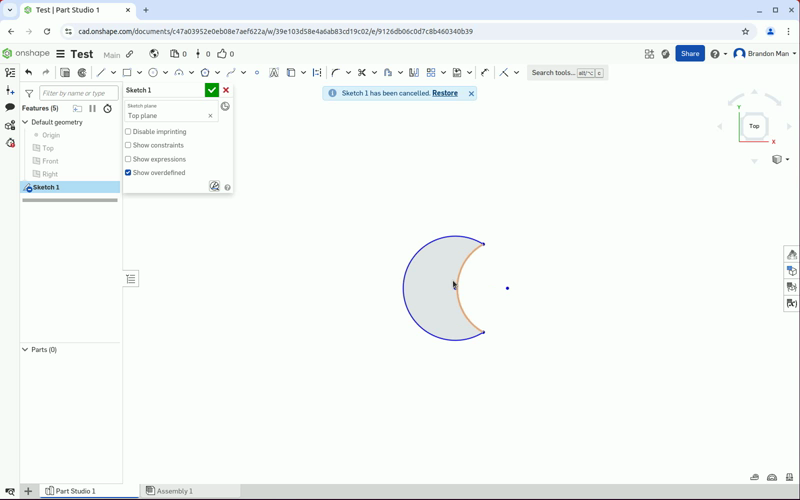
scroll(6)
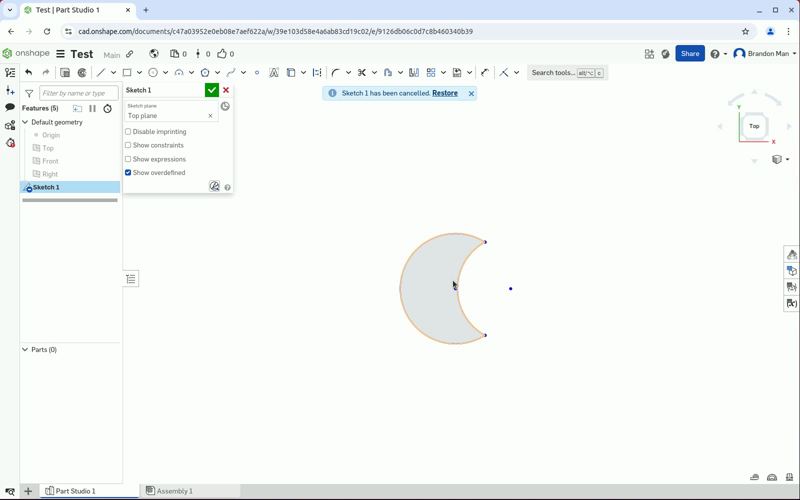
scroll(6)
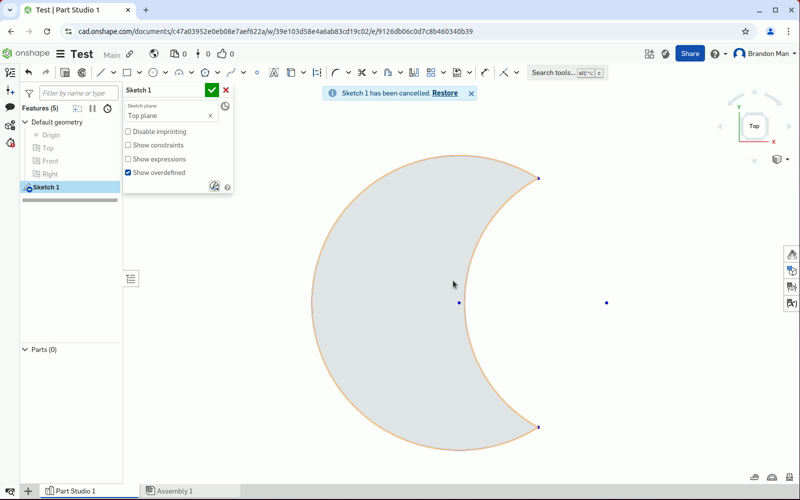
click(453, 280)
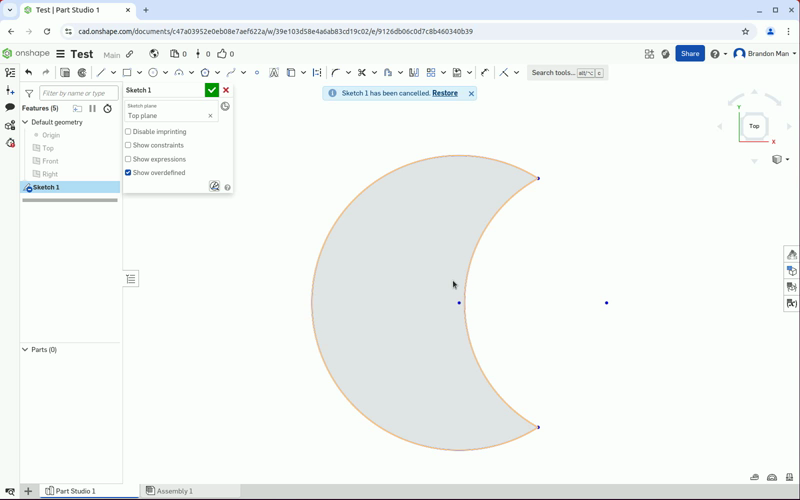
scroll(-6)
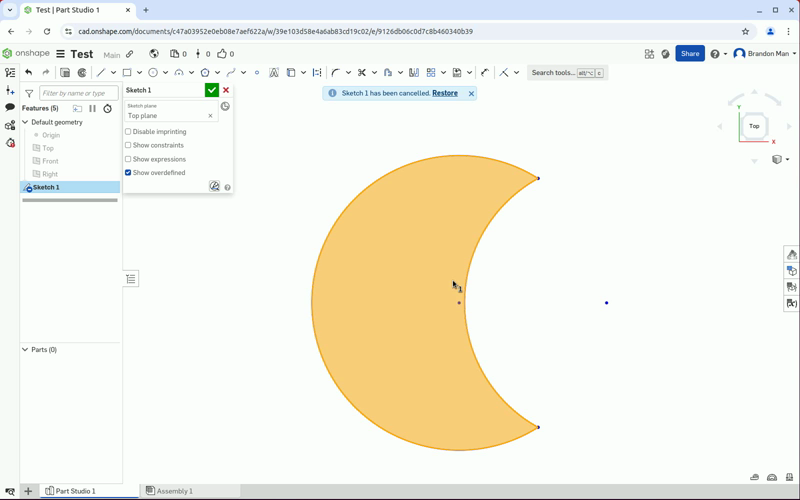
scroll(-6)
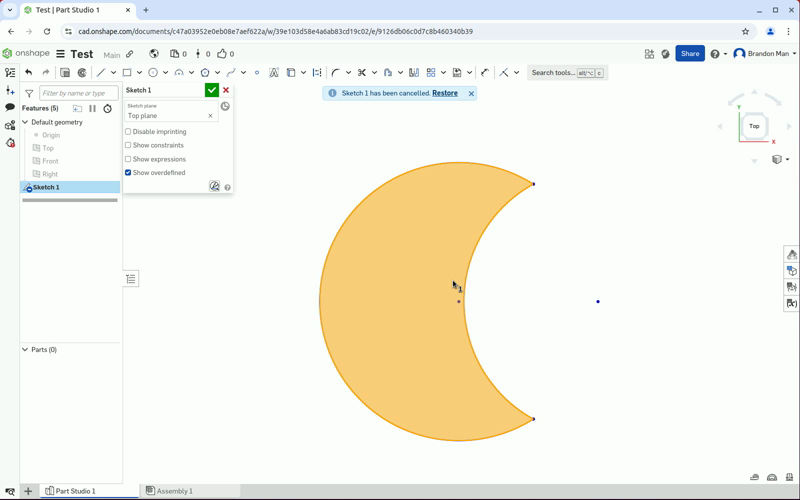
scroll(-6)
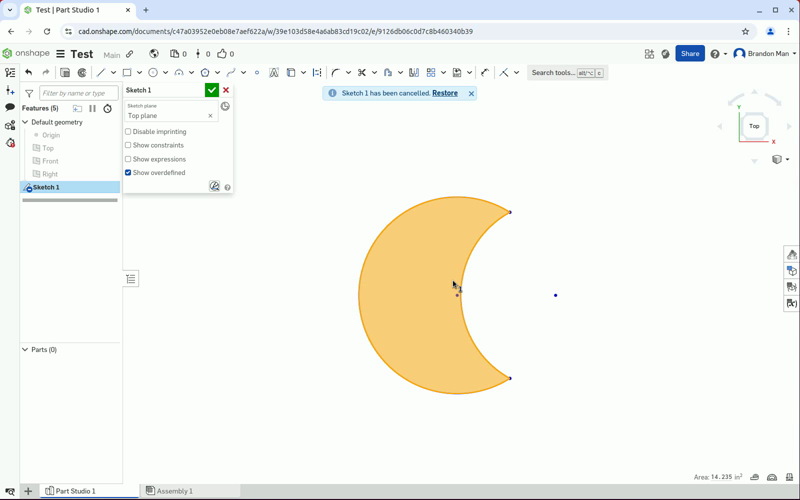
scroll(-6)
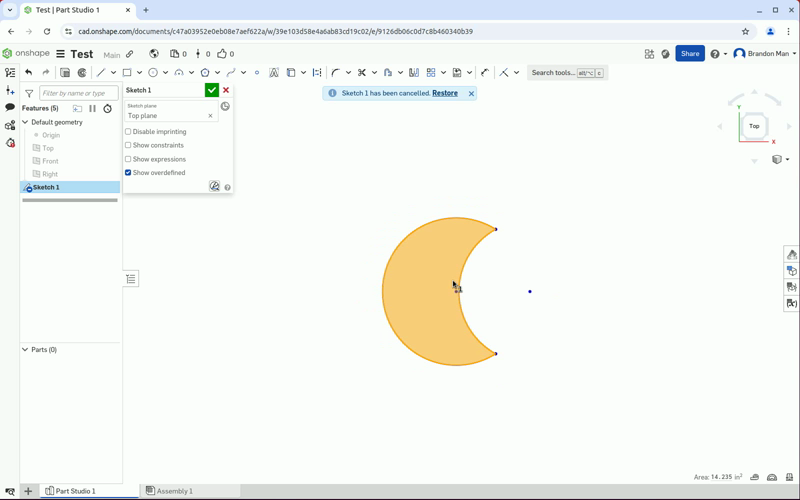
scroll(-6)
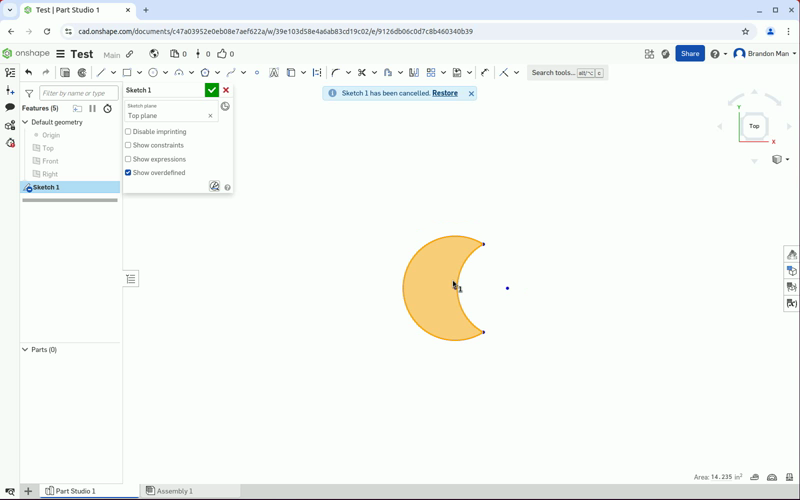
scroll(-6)
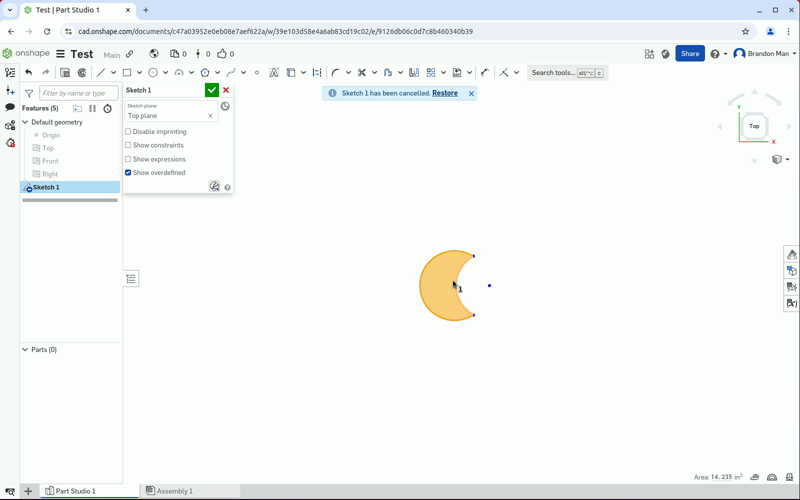
scroll(-6)
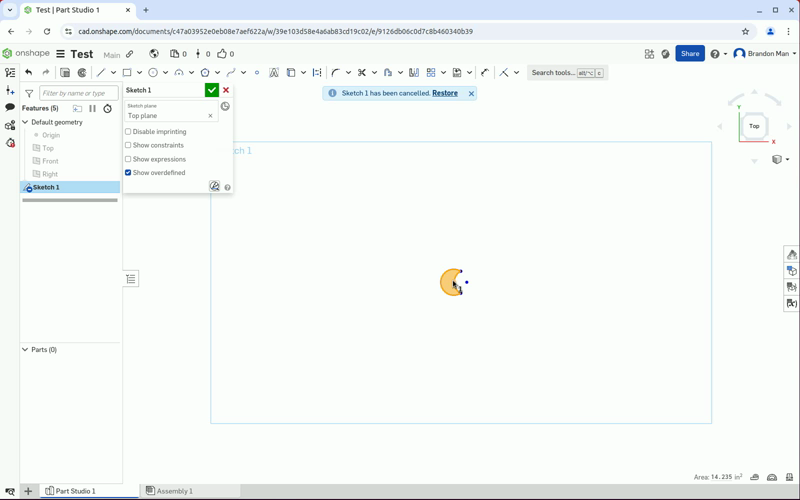
mouse_move(73, 352)
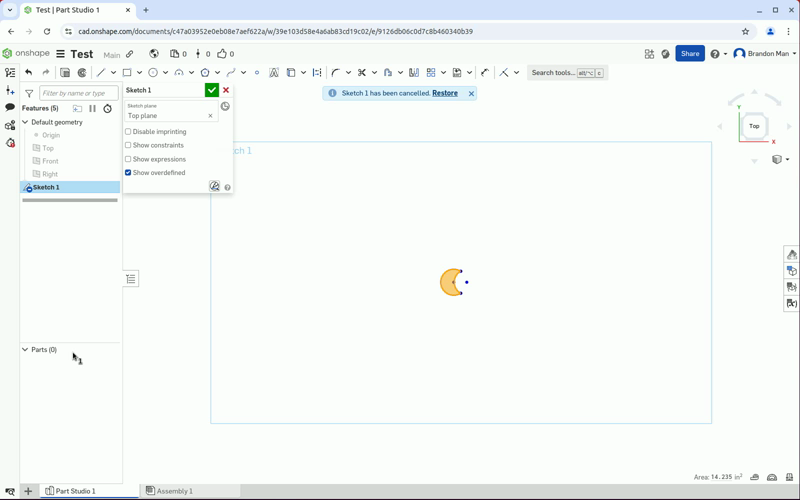
key(shift+y)
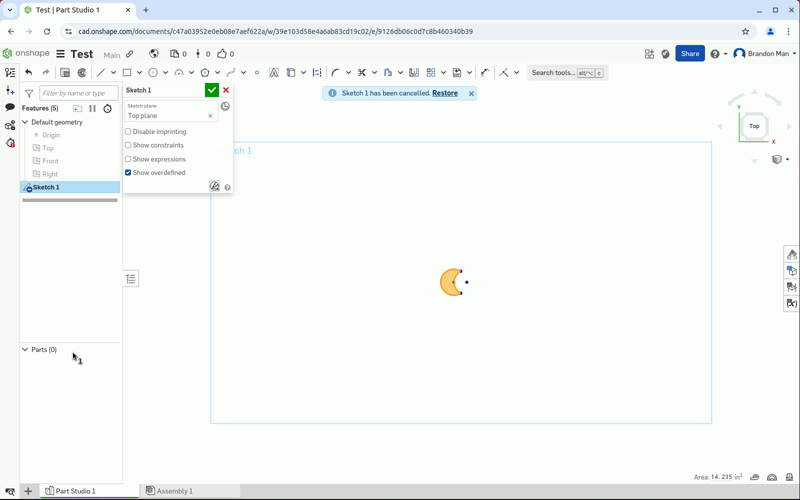
key(shift+e)
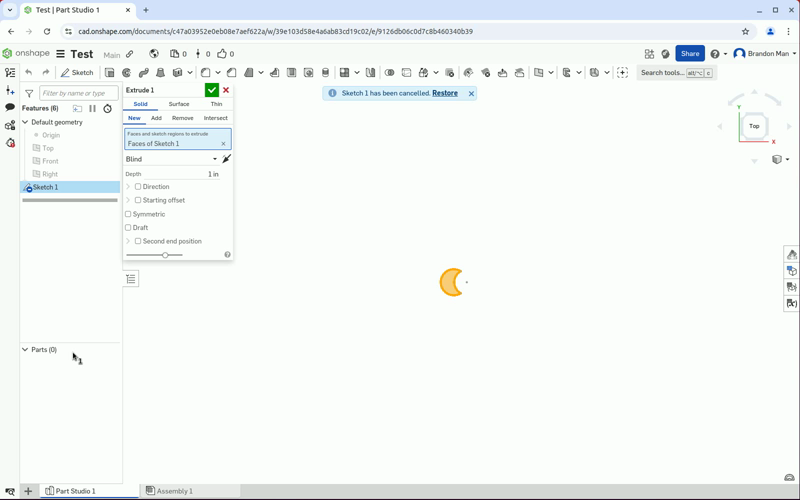
mouse_move(143, 106)
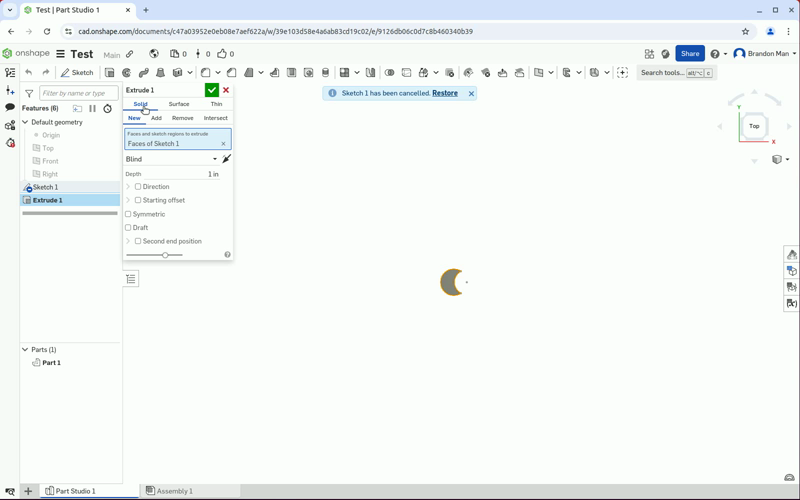
click(143, 106)
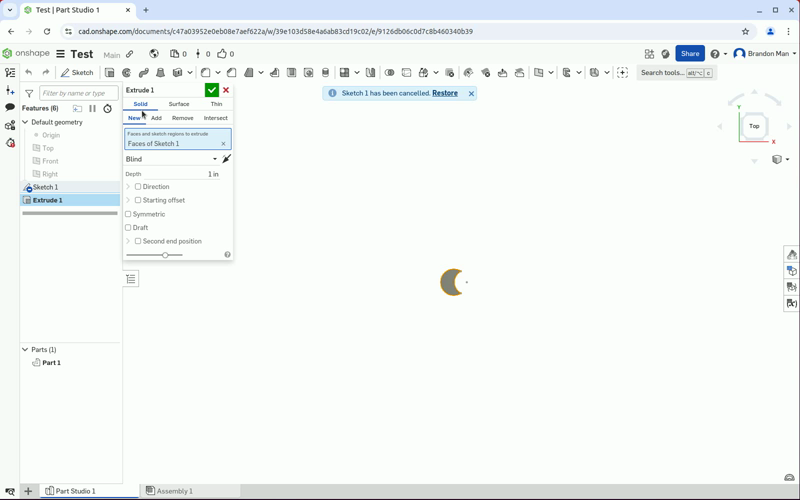
mouse_move(137, 120)
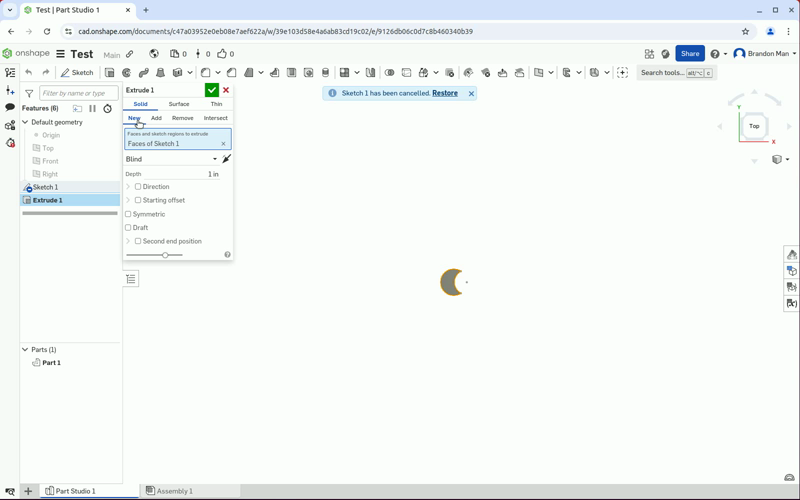
click(137, 120)
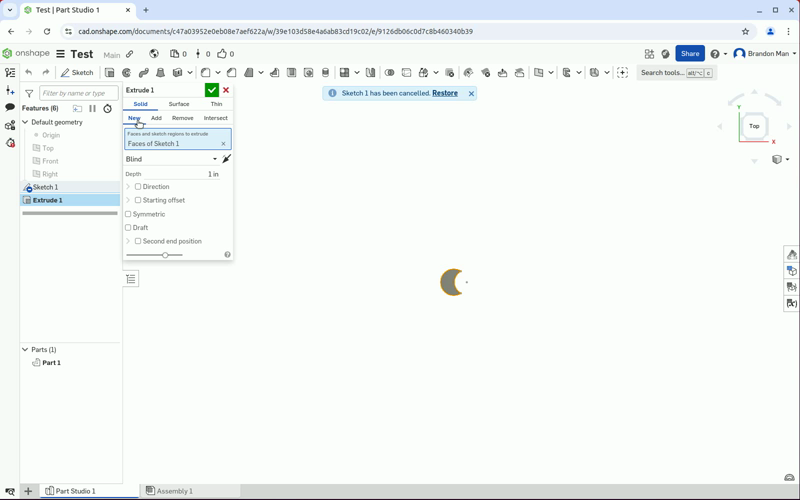
key(tab, 4)
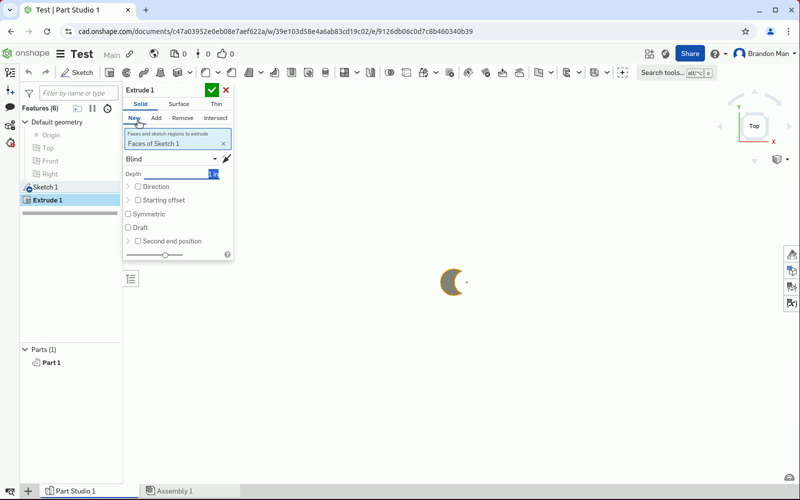
text(23.108)
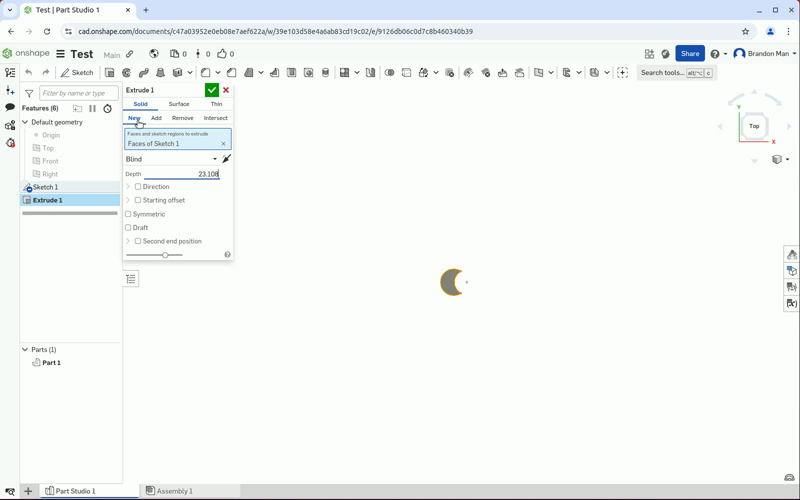
key(enter)
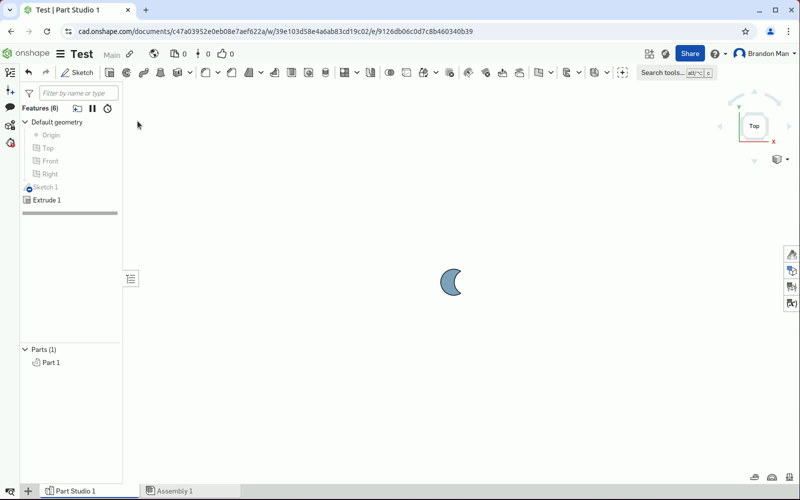
key(shift+h)
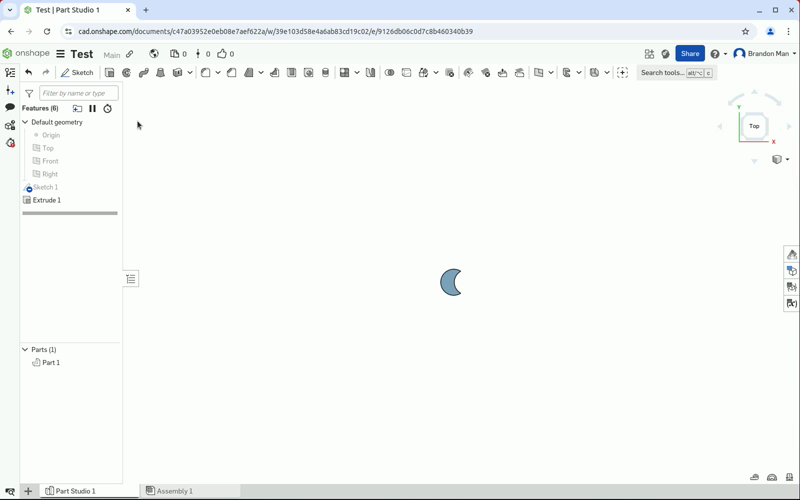
key(shift+h)
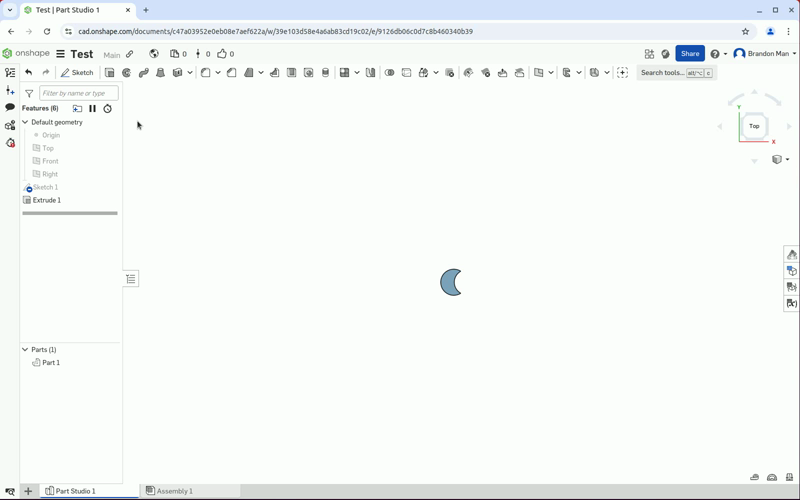
mouse_move(73, 189)
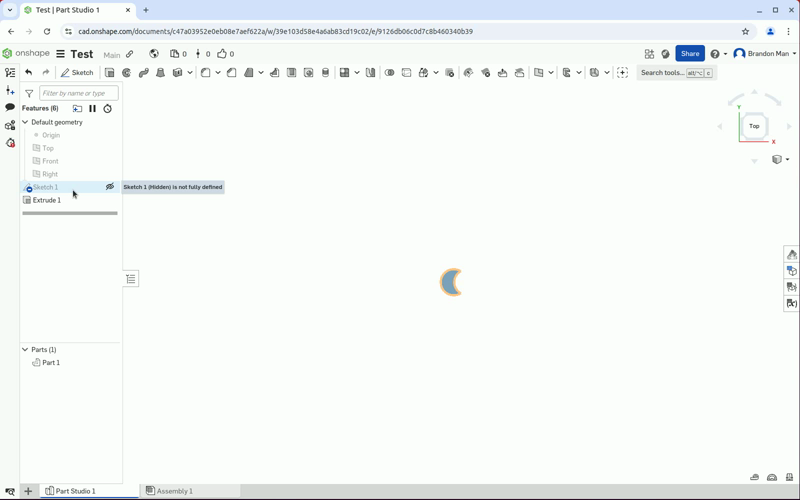
click(73, 189)
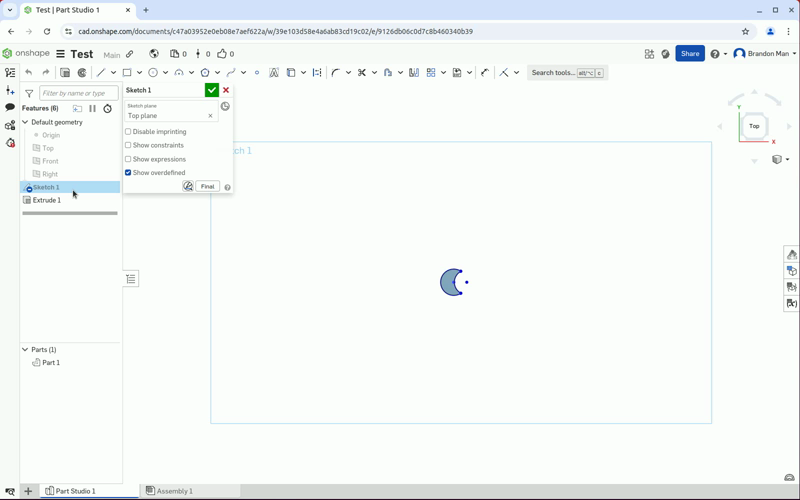
mouse_move(229, 92)
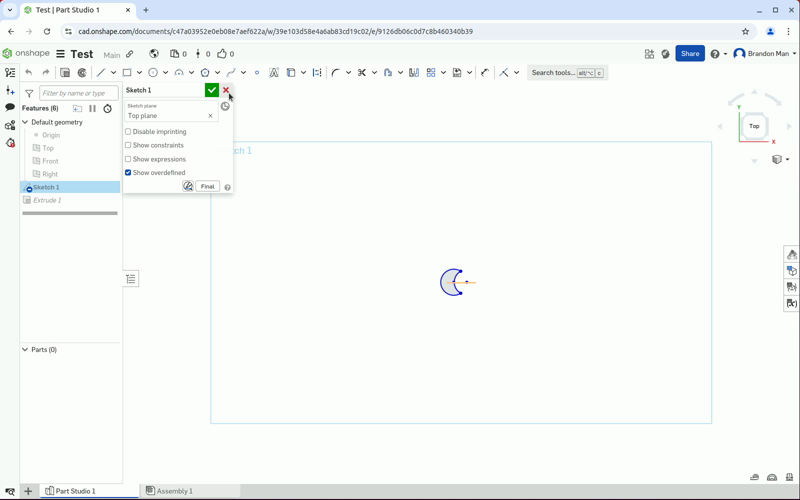
click(229, 92)
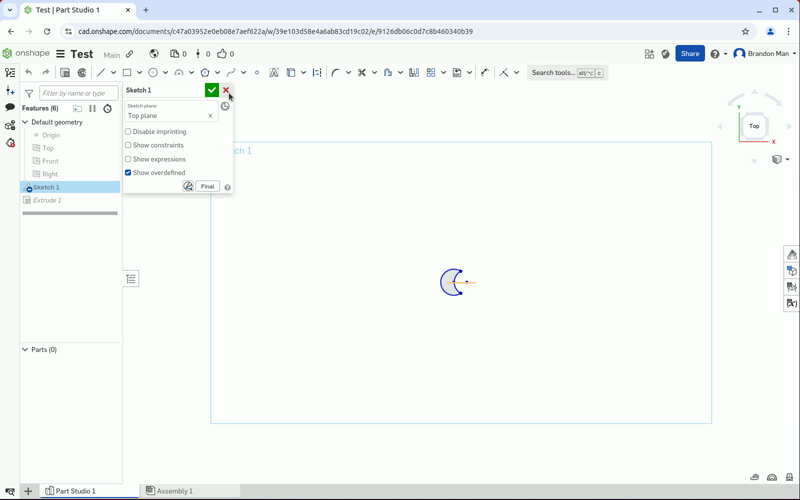
key(shift+s)
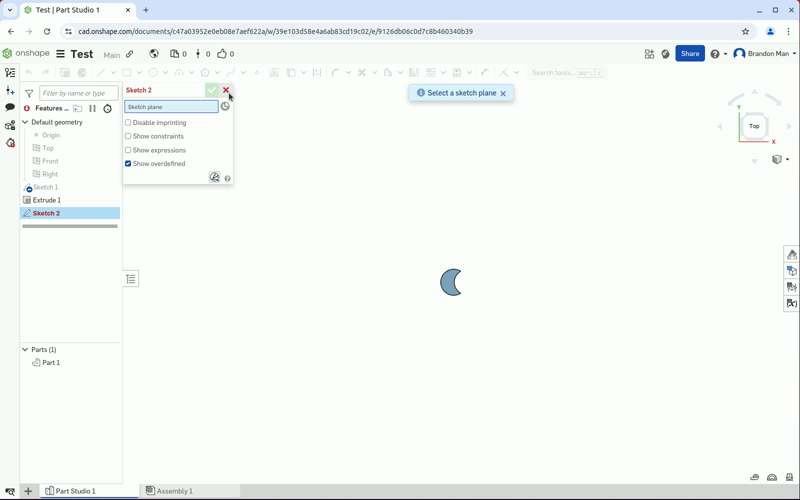
mouse_move(73, 150)
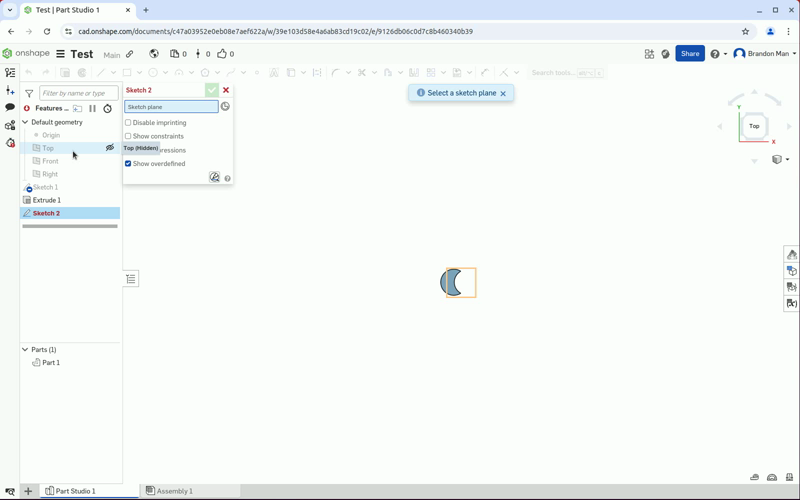
click(73, 150)
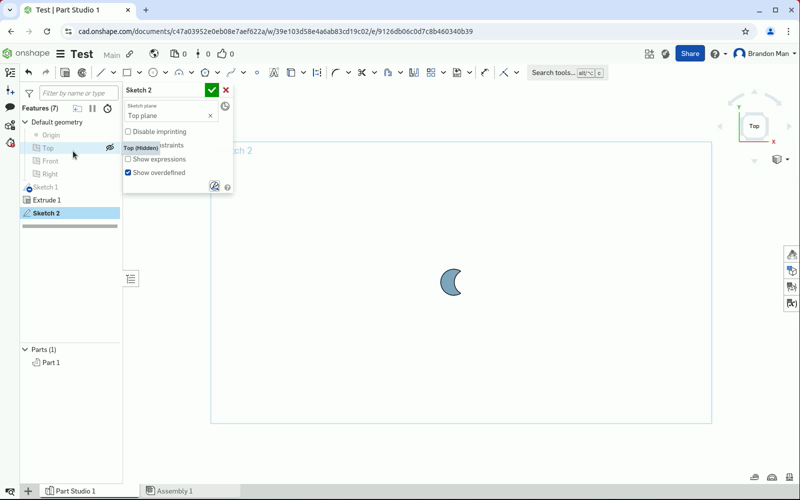
mouse_move(73, 352)
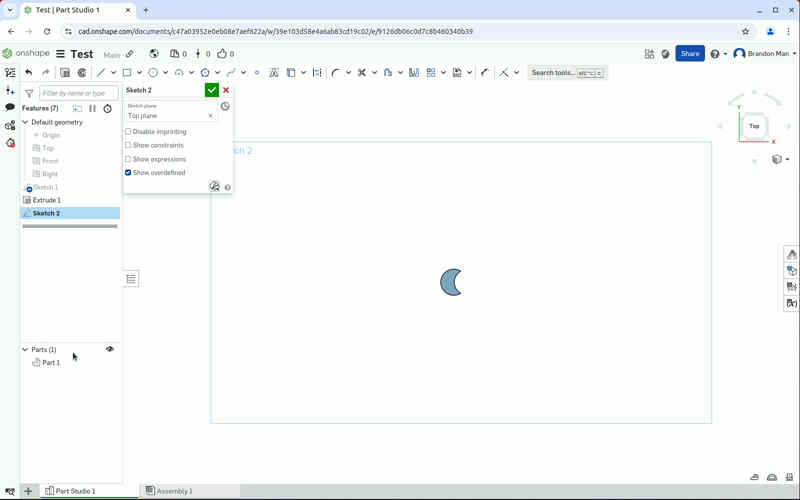
key(y)
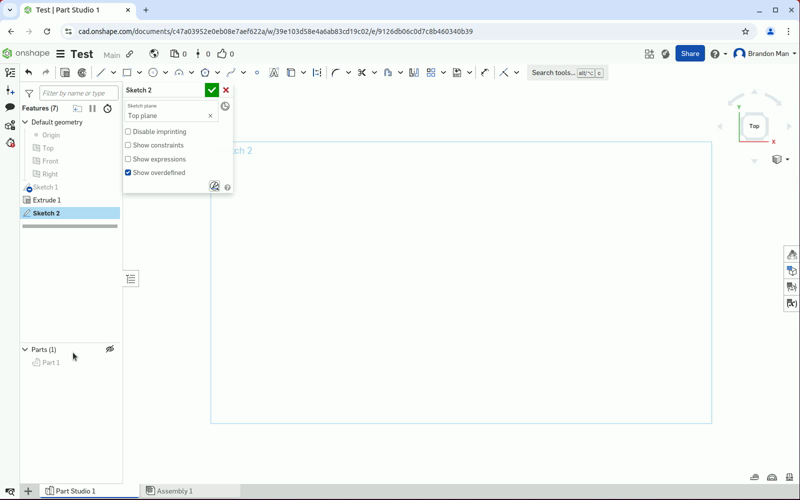
key(a)
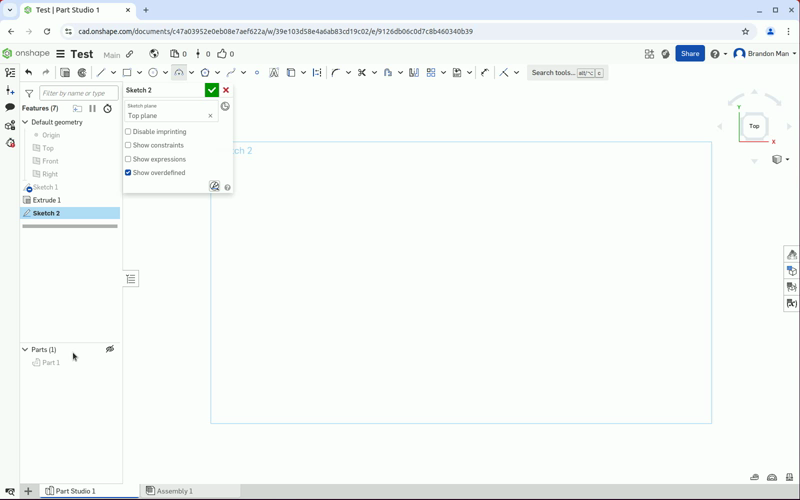
key_down(shift)
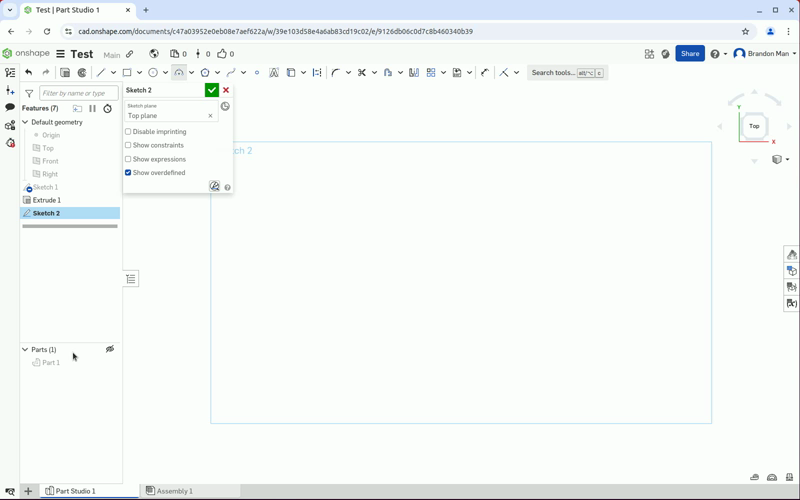
mouse_move(460, 293)
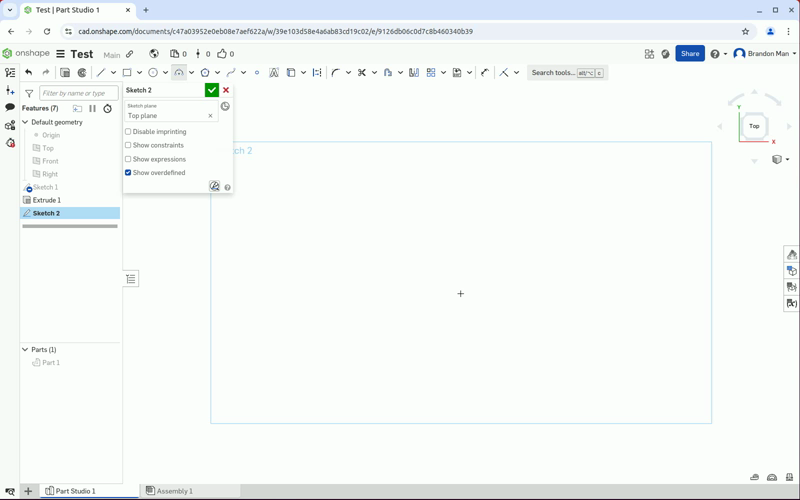
click(460, 293)
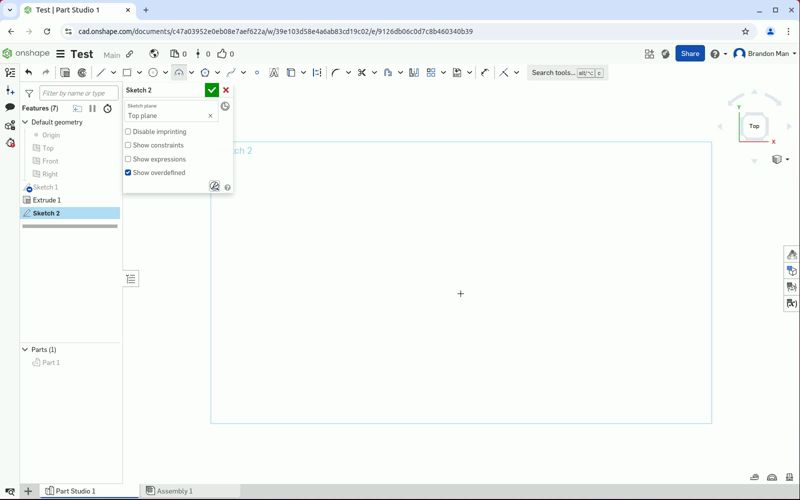
key_up(shift)
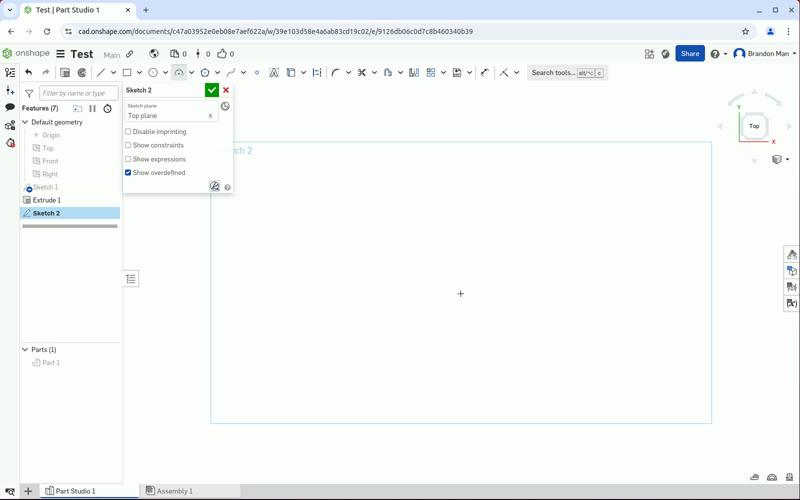
key_down(shift)
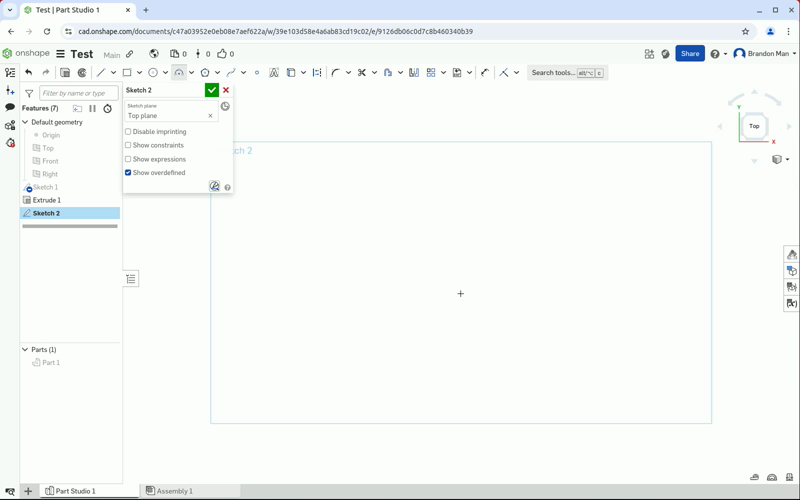
mouse_move(460, 270)
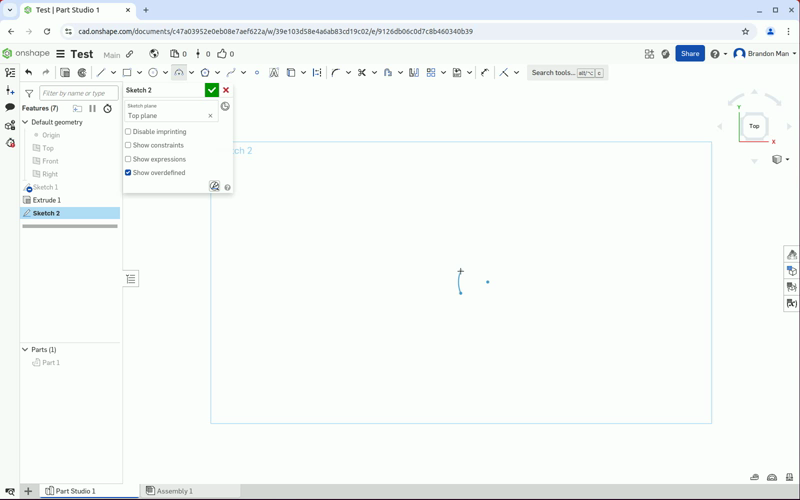
click(460, 270)
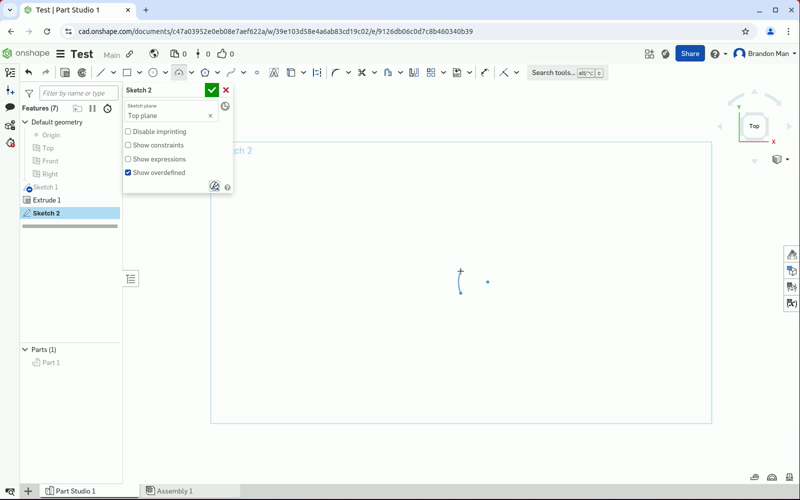
mouse_move(480, 282)
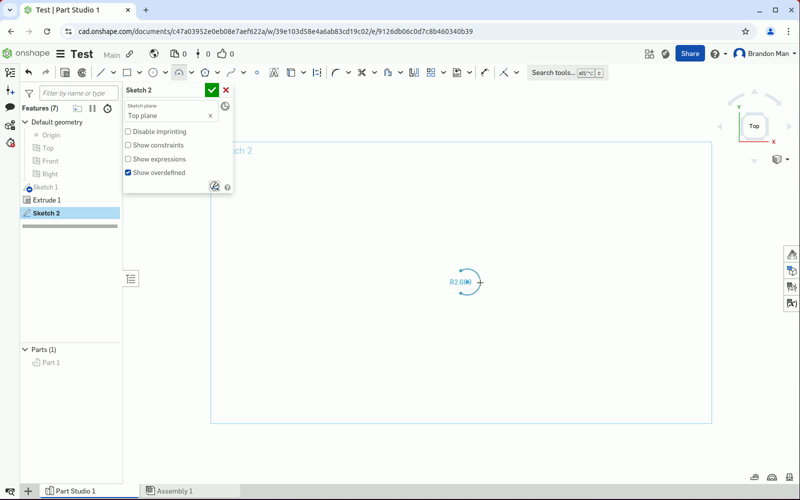
click(480, 282)
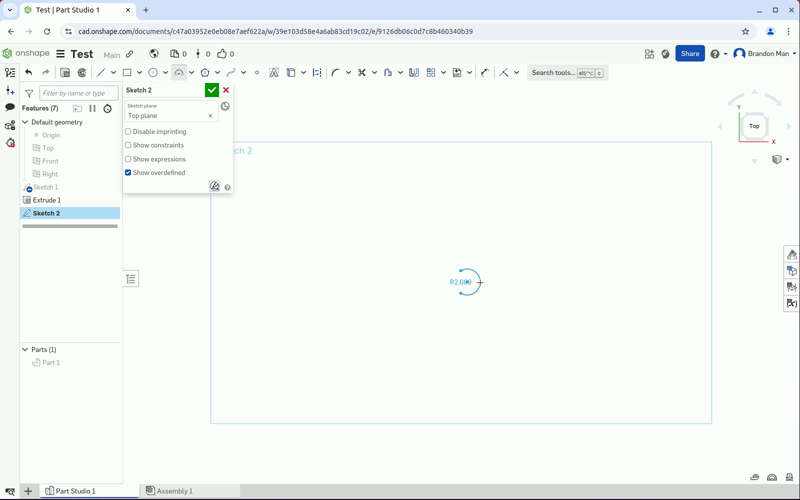
key_up(shift)
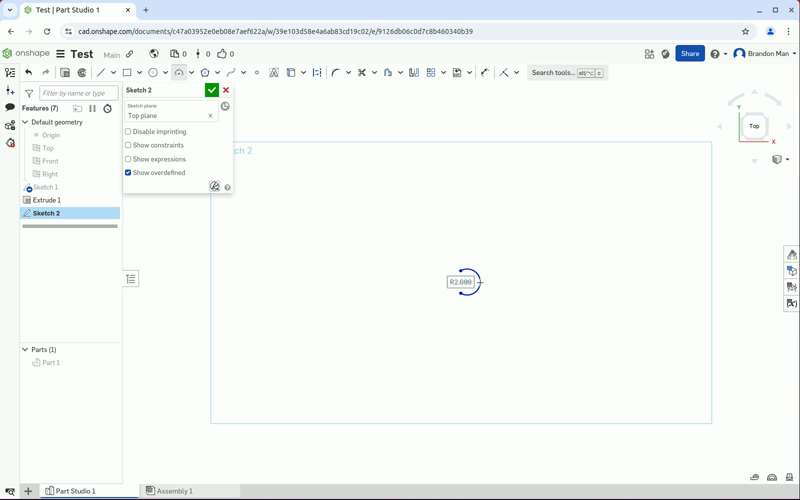
mouse_move(460, 270)
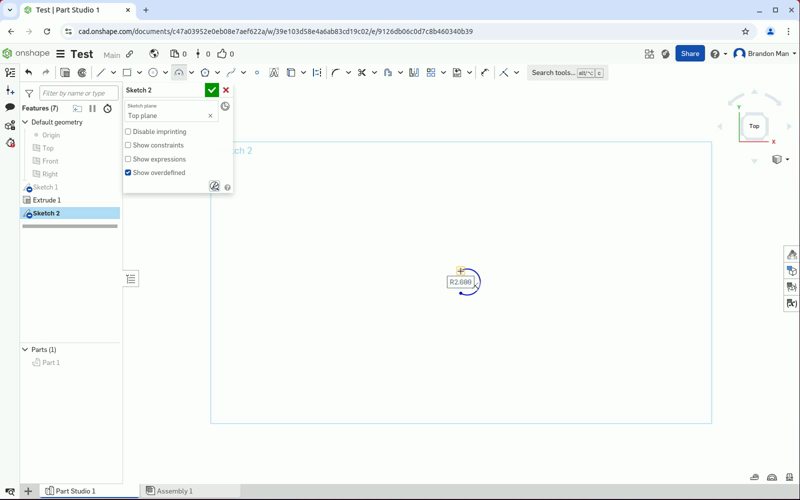
click(460, 270)
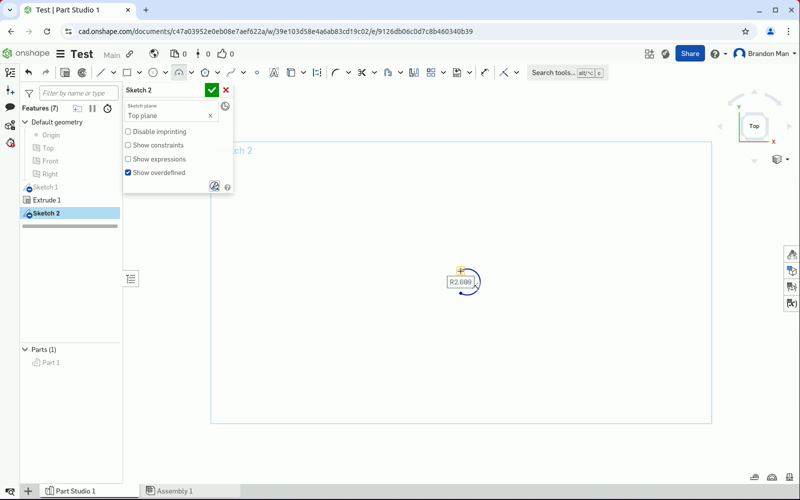
mouse_move(460, 293)
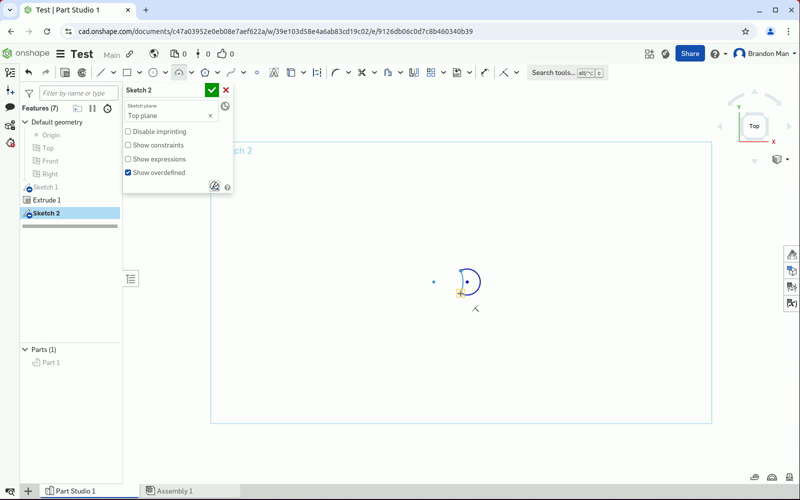
click(460, 293)
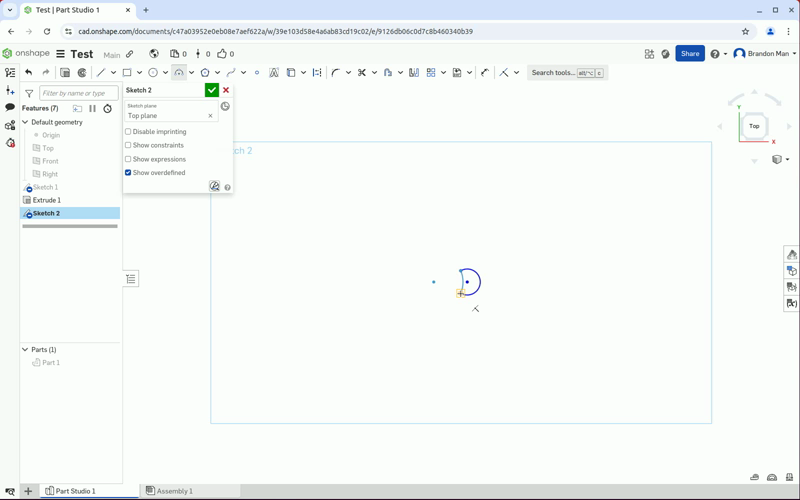
key_down(shift)
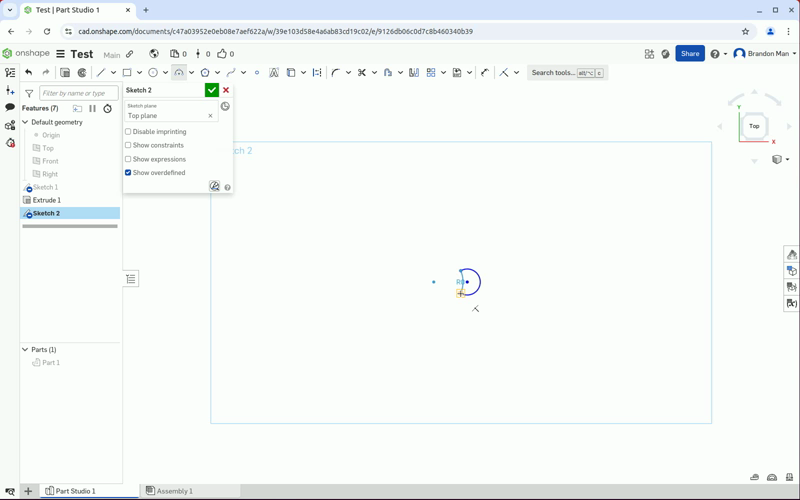
mouse_move(467, 282)
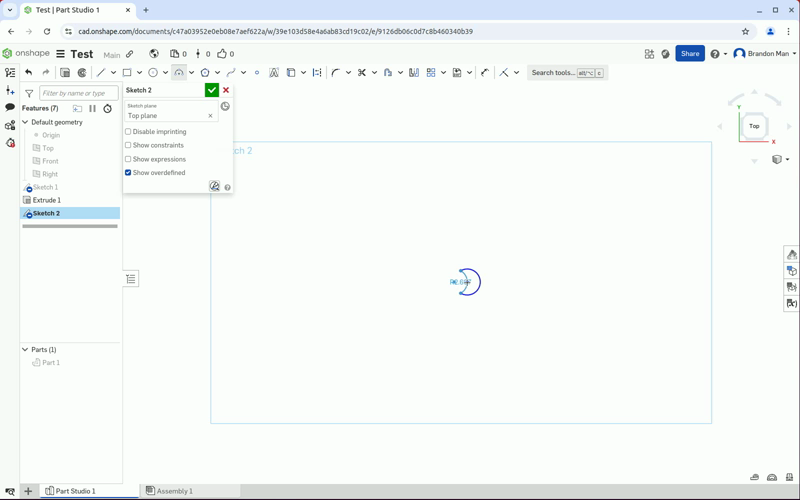
click(467, 282)
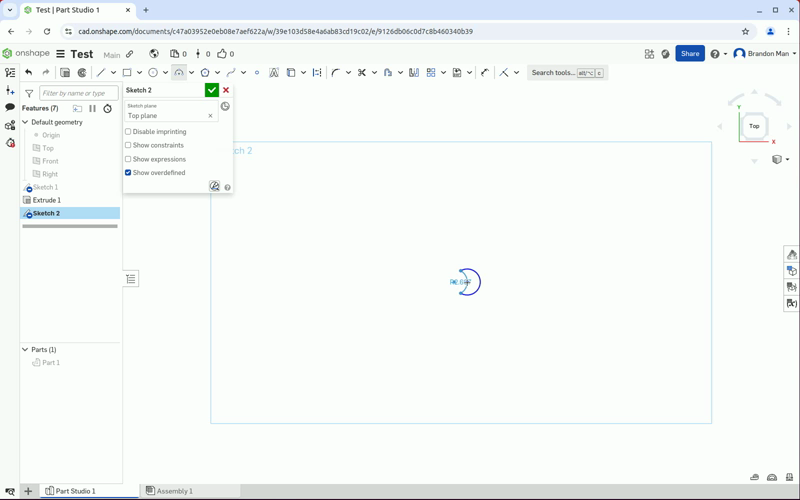
key_up(shift)
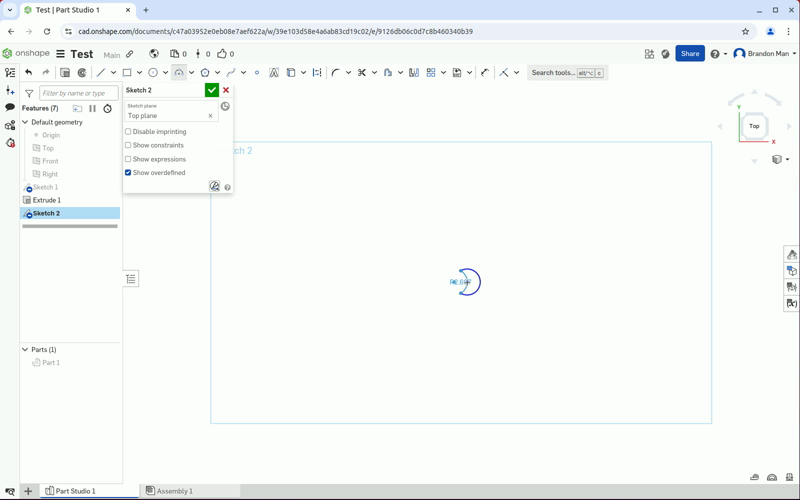
key(esc)
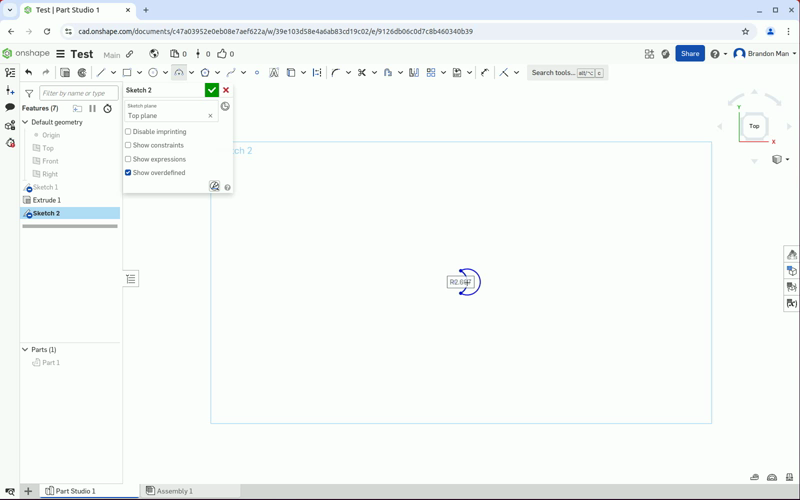
mouse_move(462, 270)
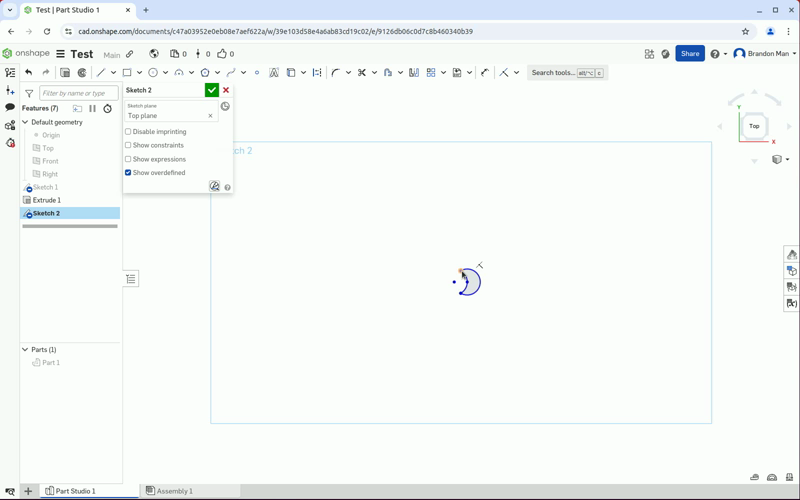
scroll(6)
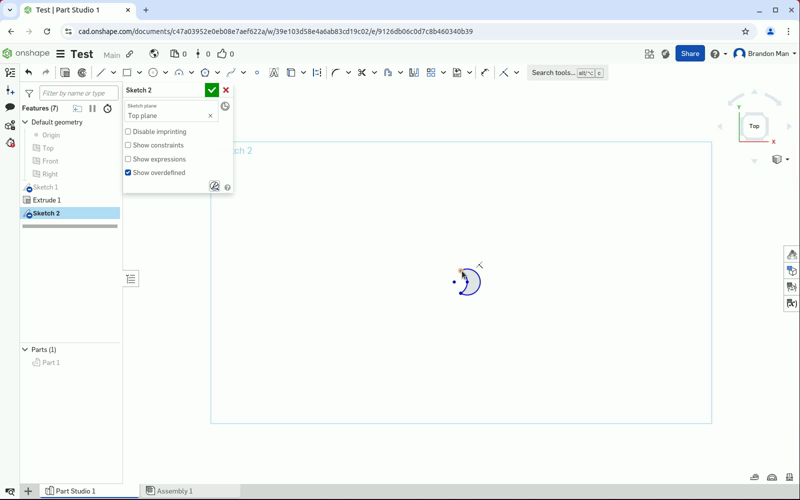
scroll(6)
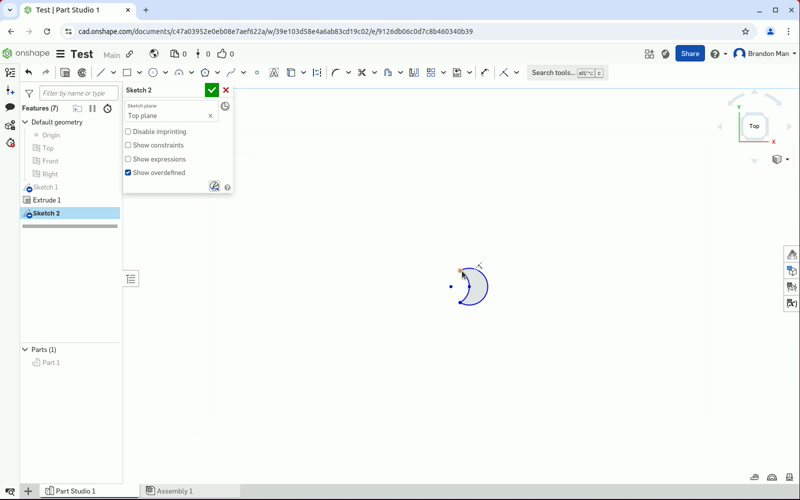
scroll(6)
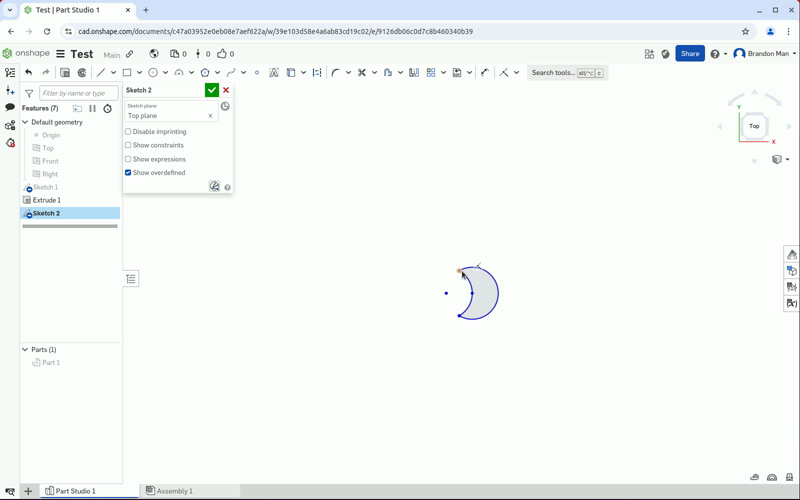
scroll(6)
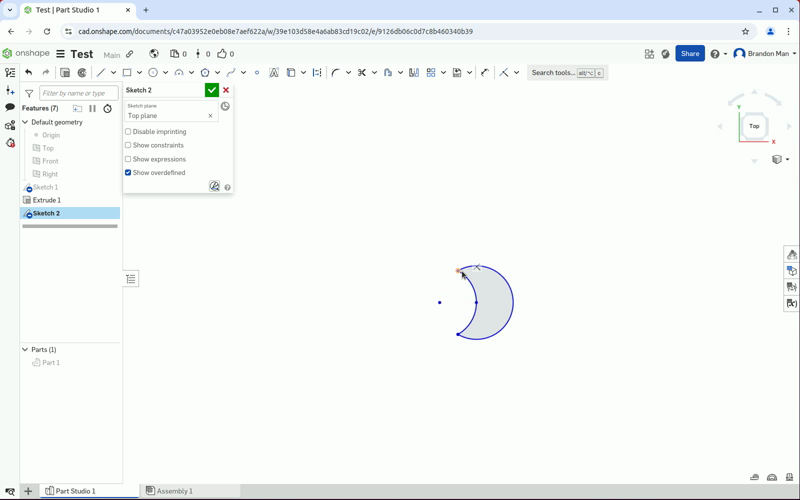
scroll(6)
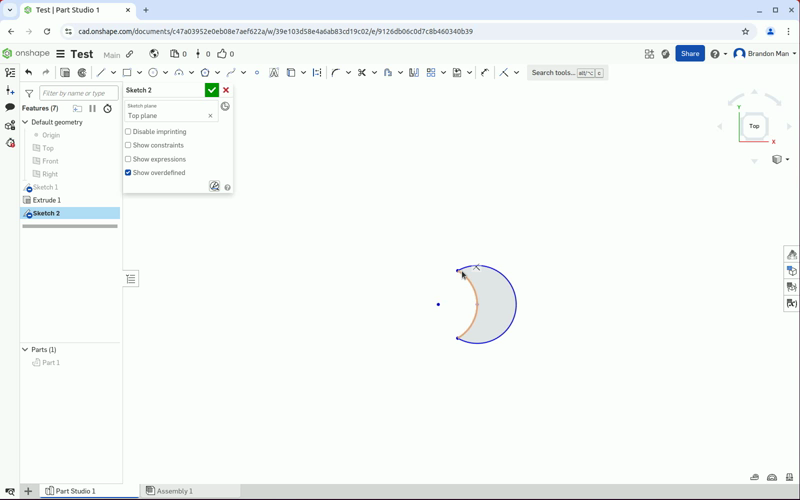
scroll(6)
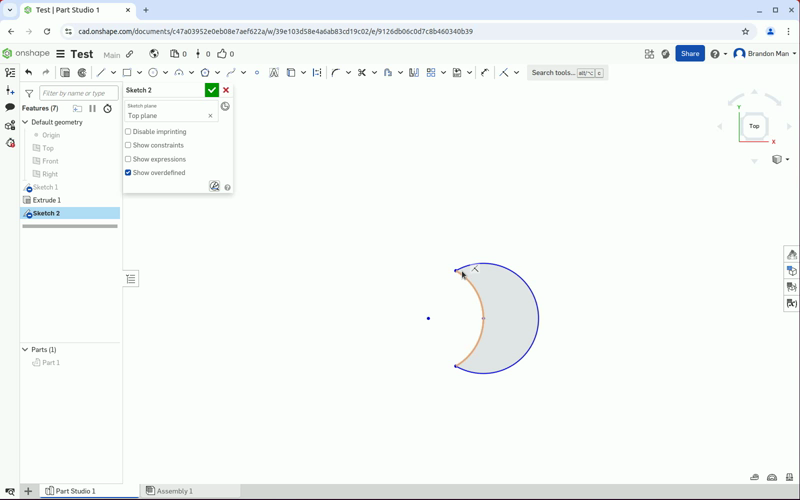
scroll(6)
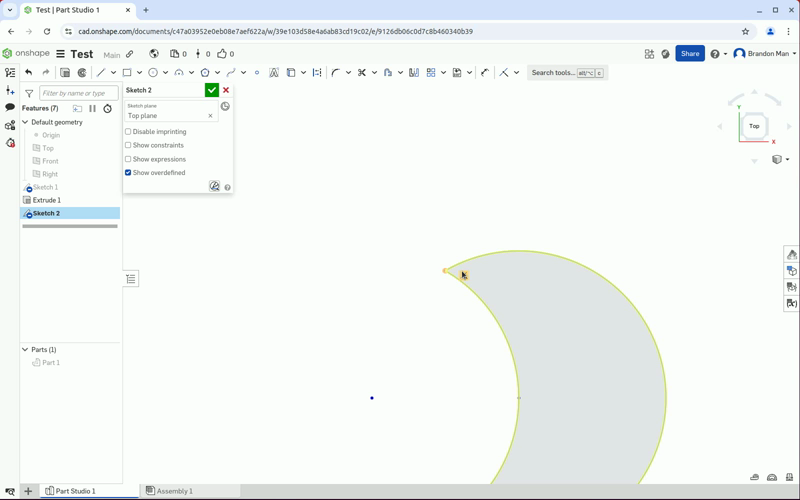
click(462, 270)
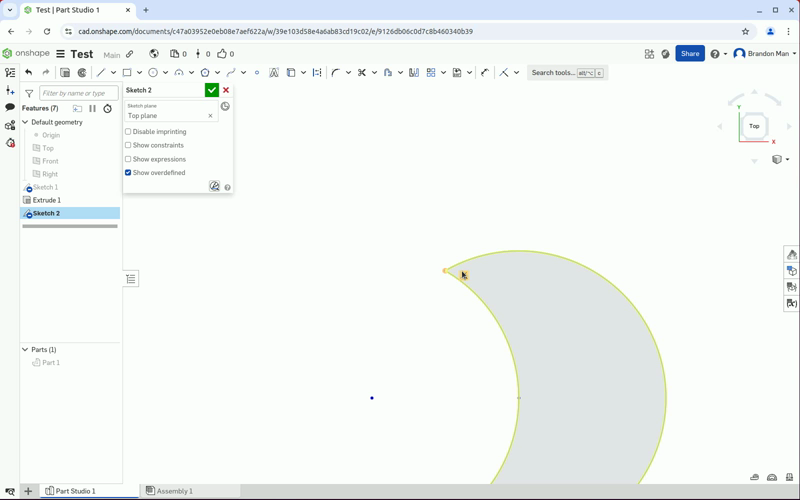
scroll(-6)
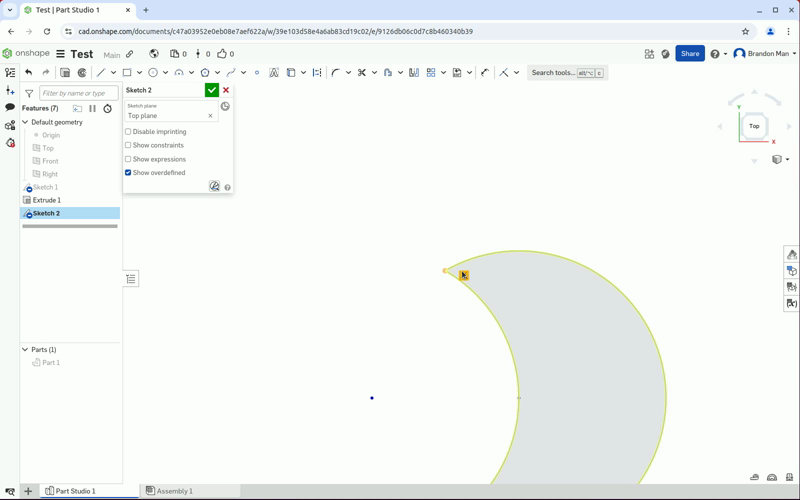
scroll(-6)
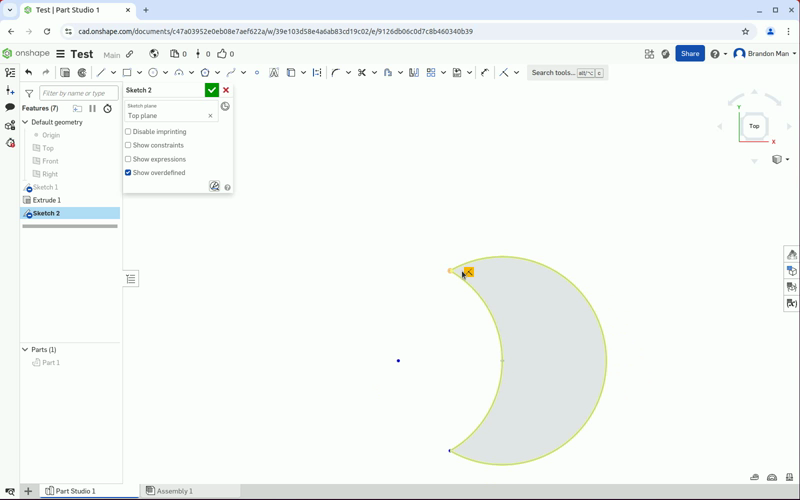
scroll(-6)
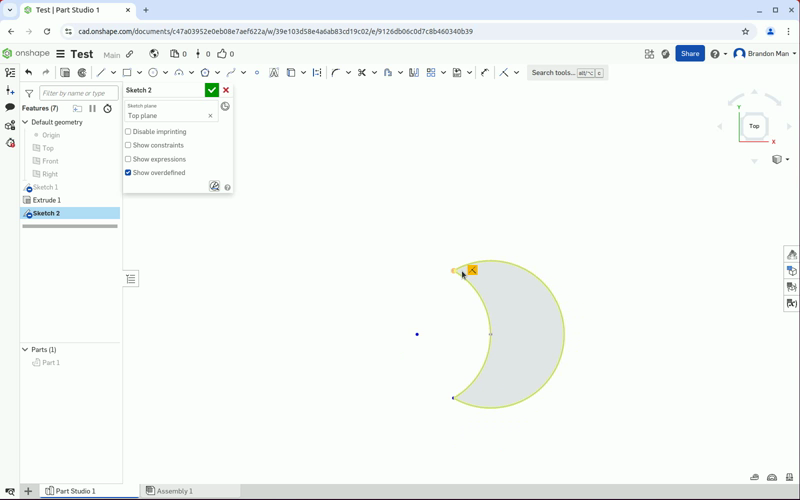
scroll(-6)
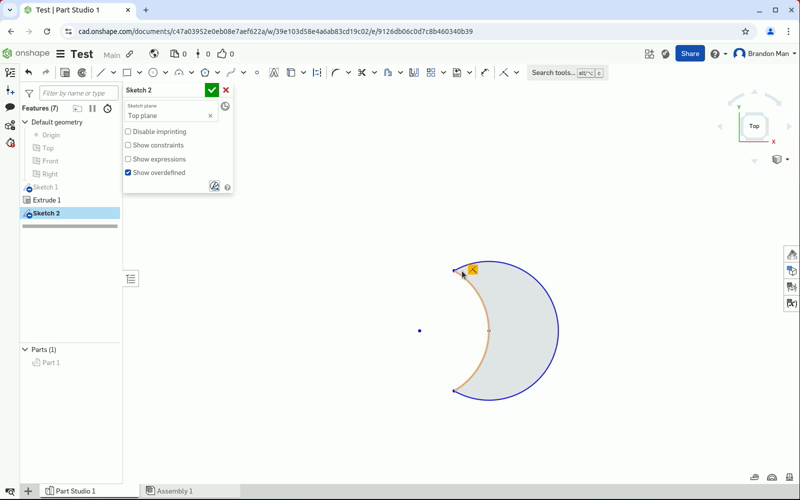
scroll(-6)
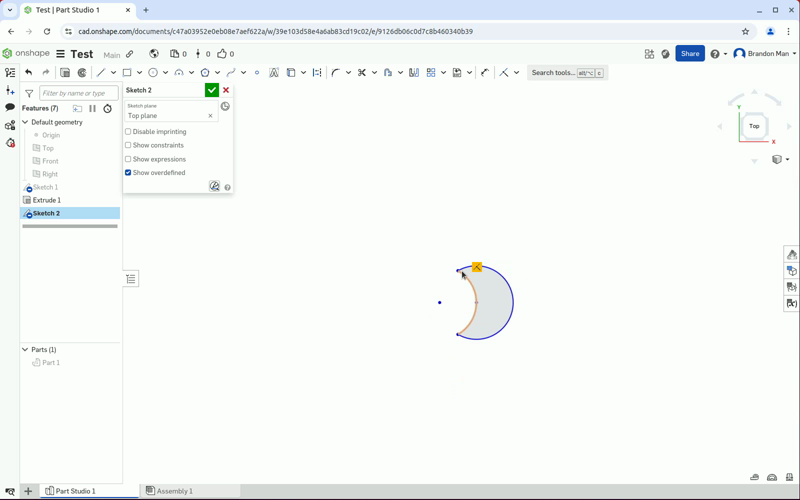
scroll(-6)
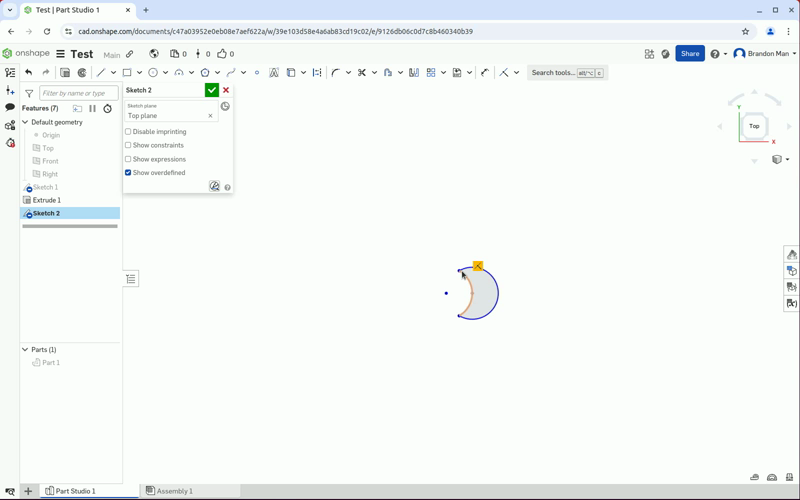
scroll(-6)
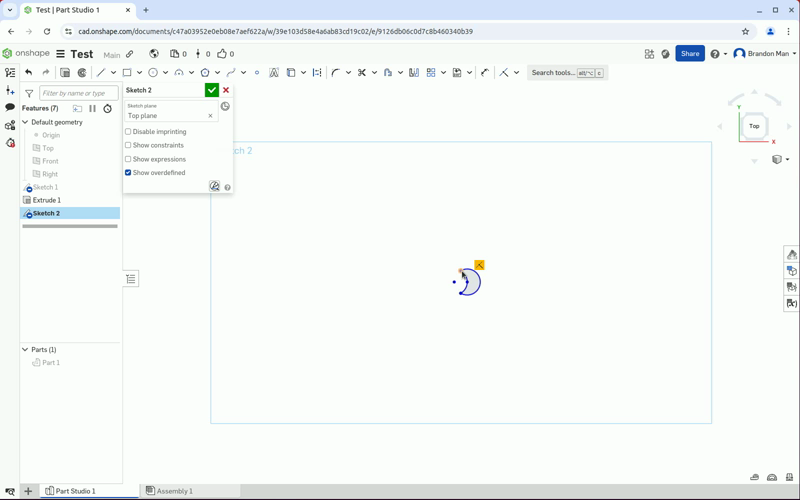
mouse_move(73, 352)
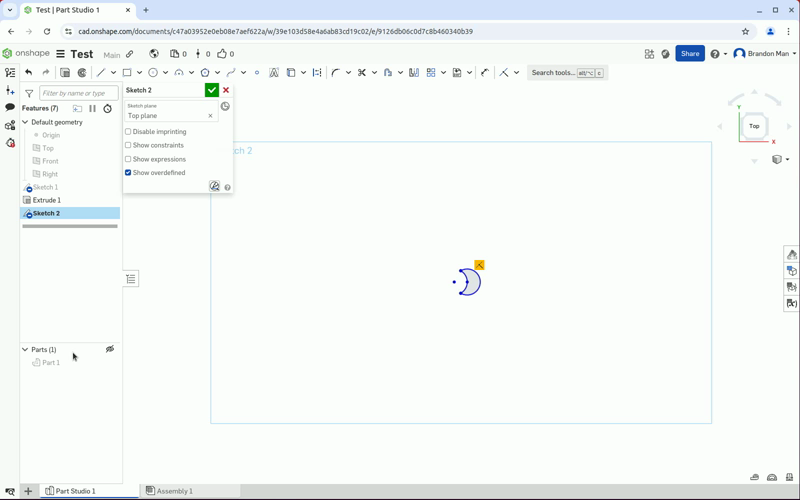
key(shift+y)
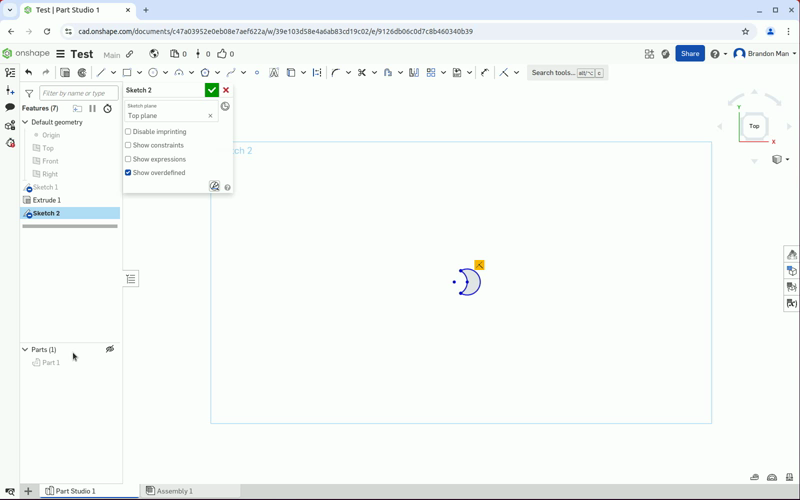
key(shift+e)
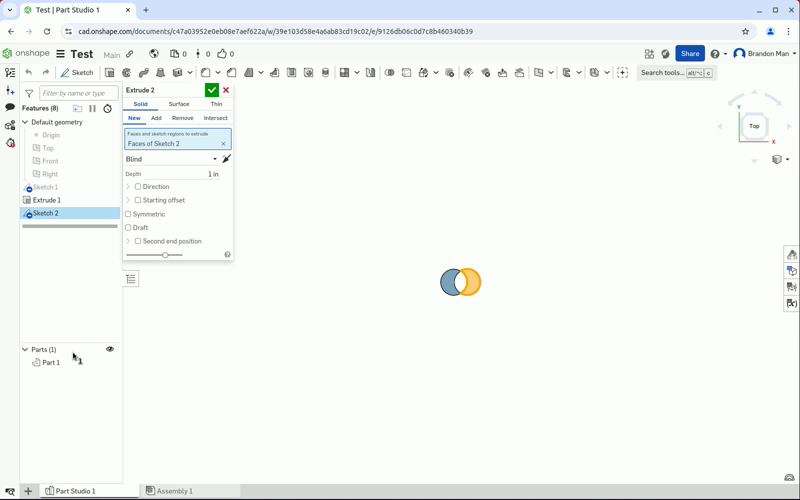
mouse_move(143, 106)
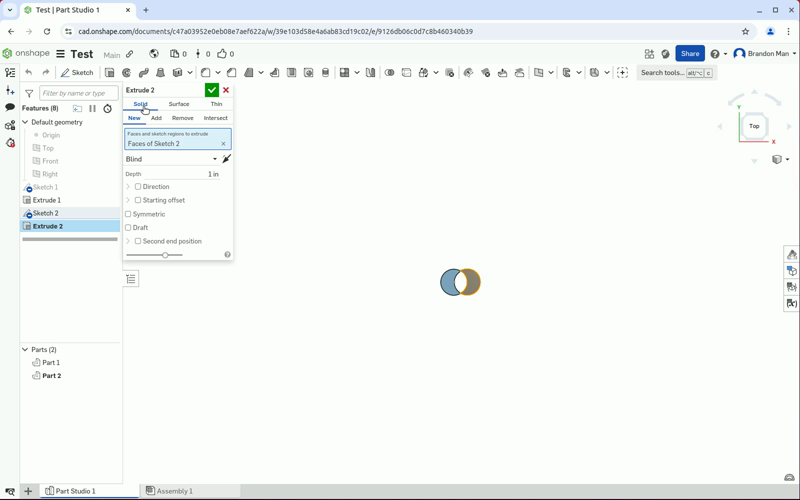
click(143, 106)
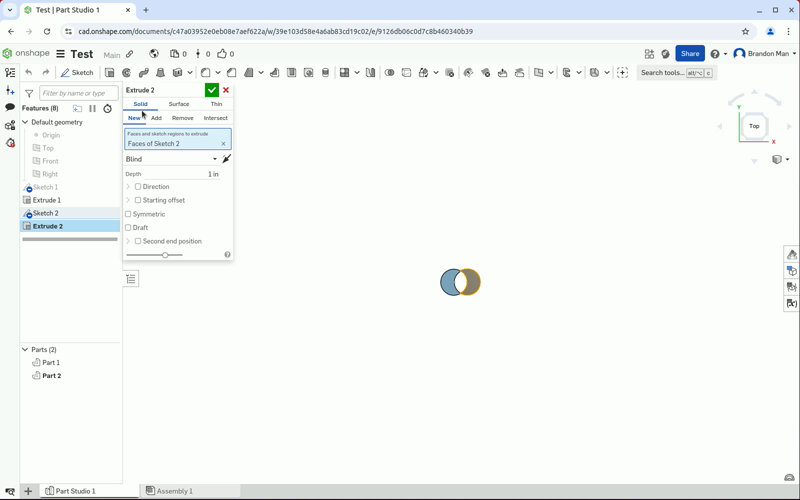
mouse_move(137, 120)
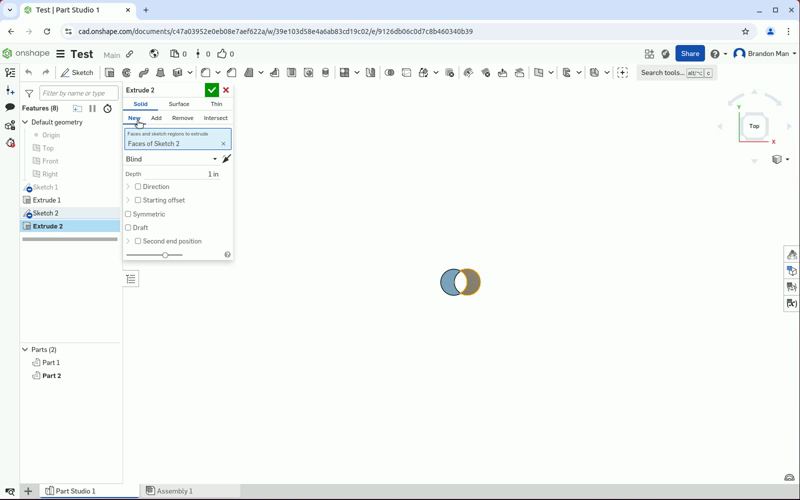
click(137, 120)
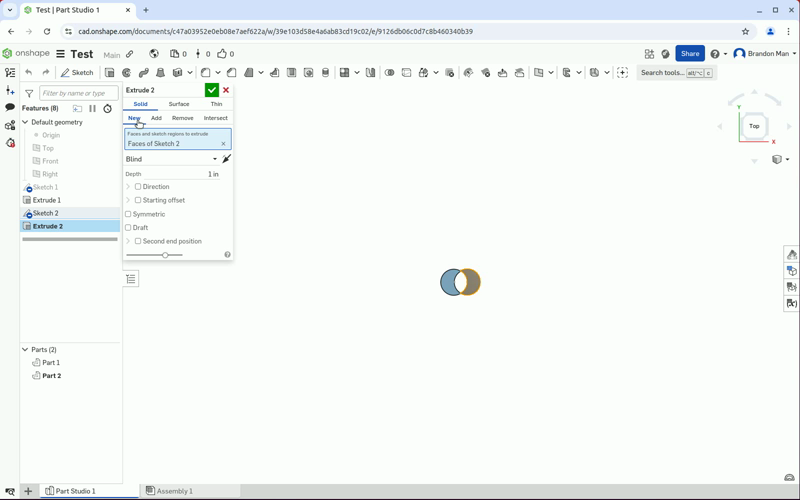
key(tab, 4)
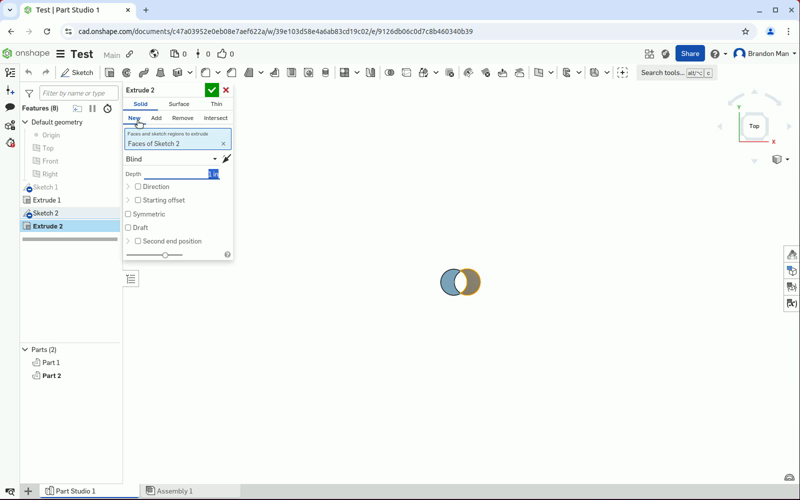
text(23.108)
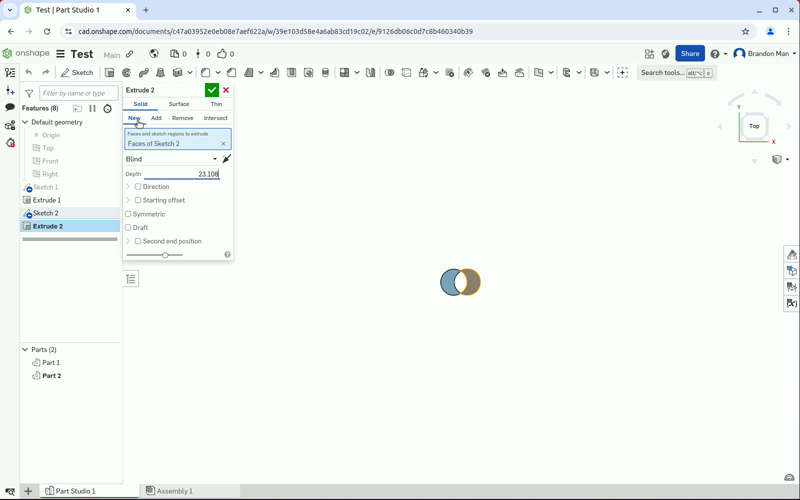
key(enter)
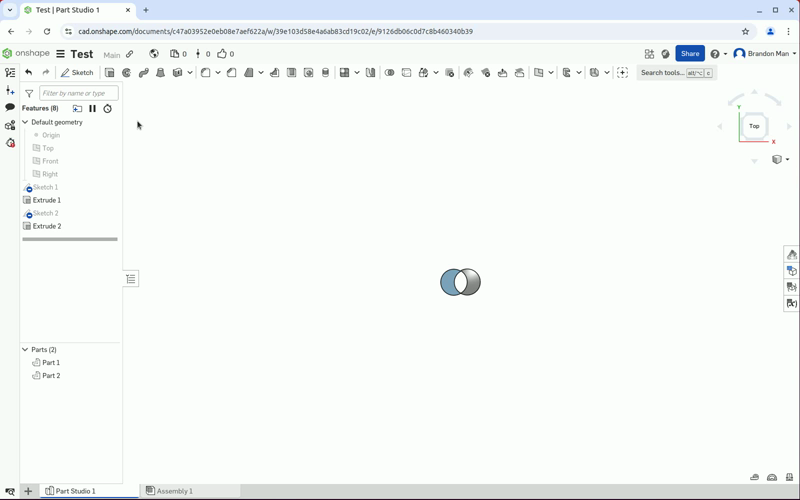
key(shift+h)
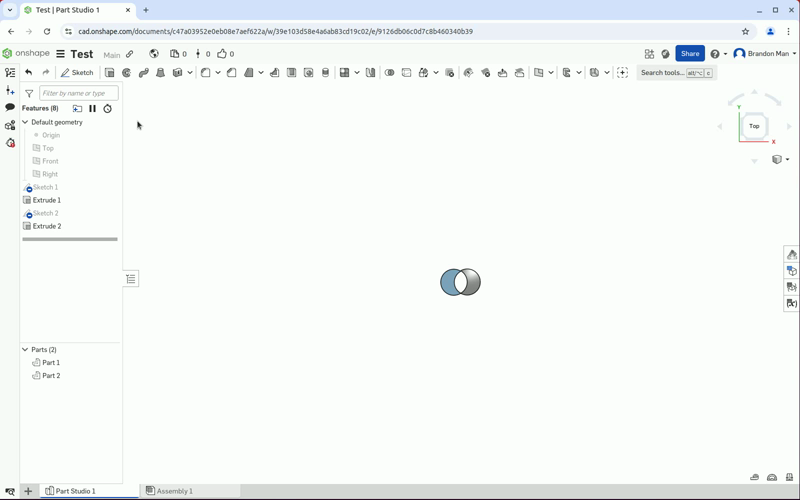
key(shift+h)
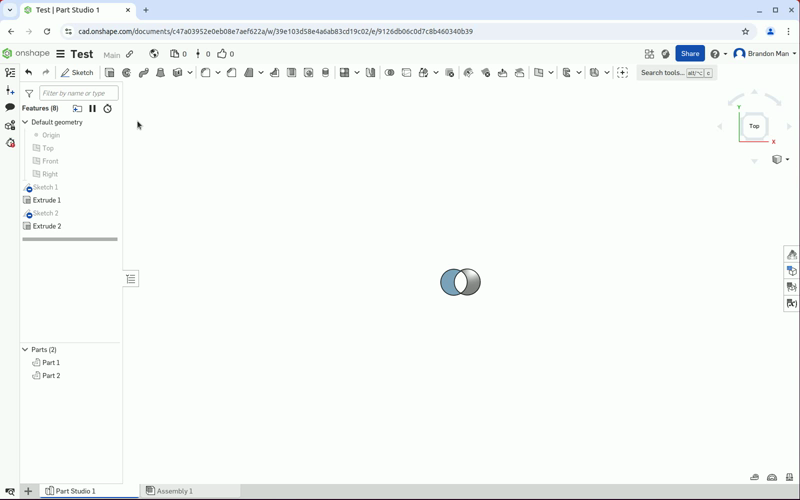
mouse_move(73, 189)
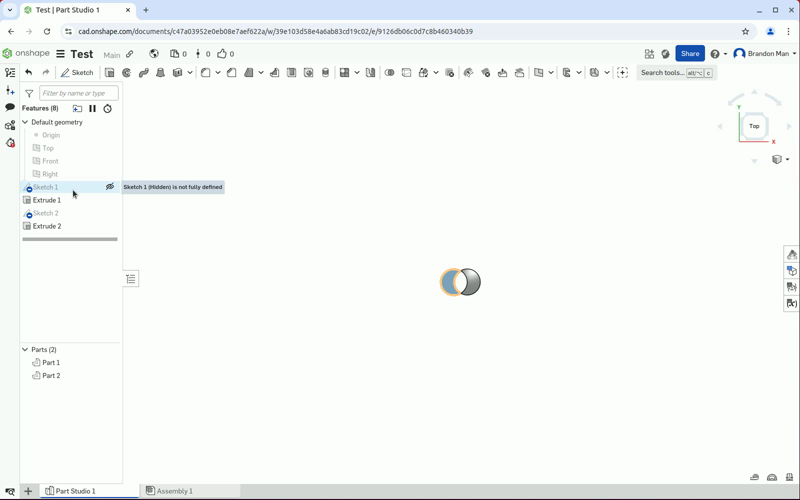
click(73, 189)
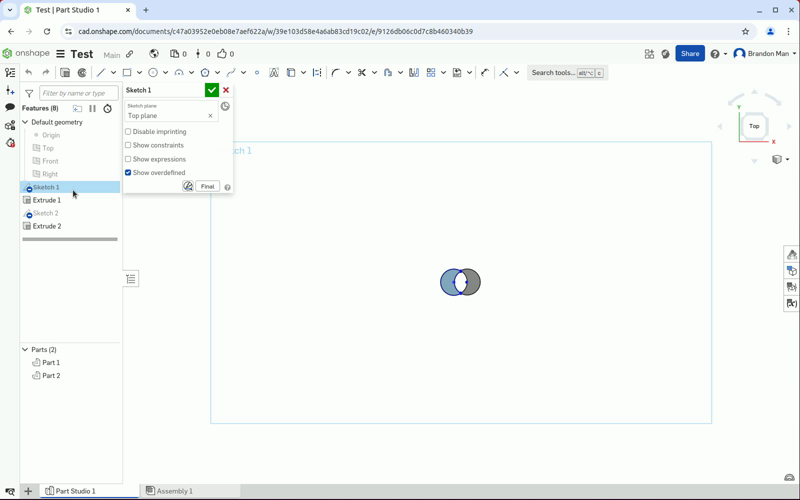
mouse_move(229, 92)
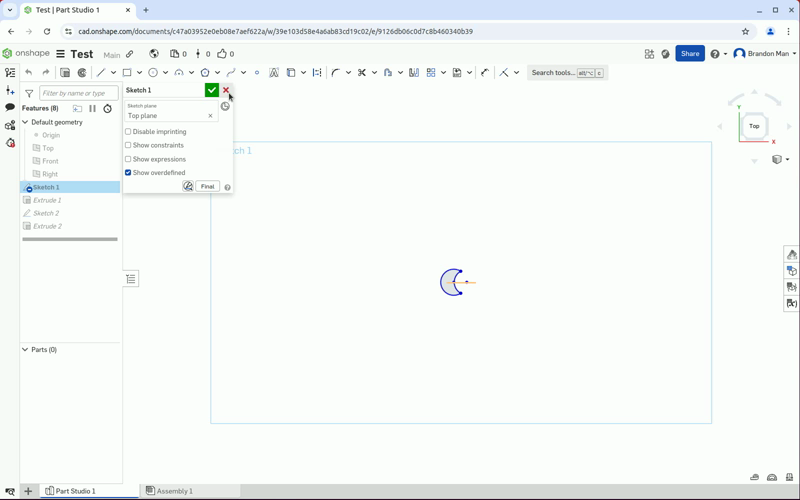
click(229, 92)
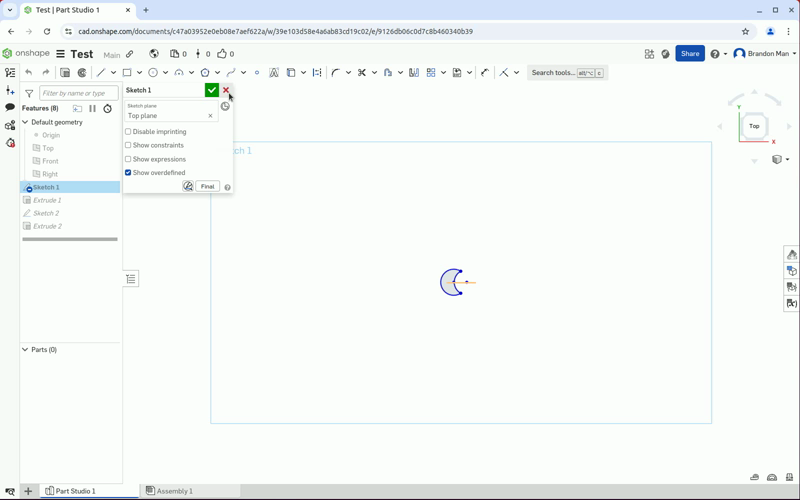
key(shift+s)
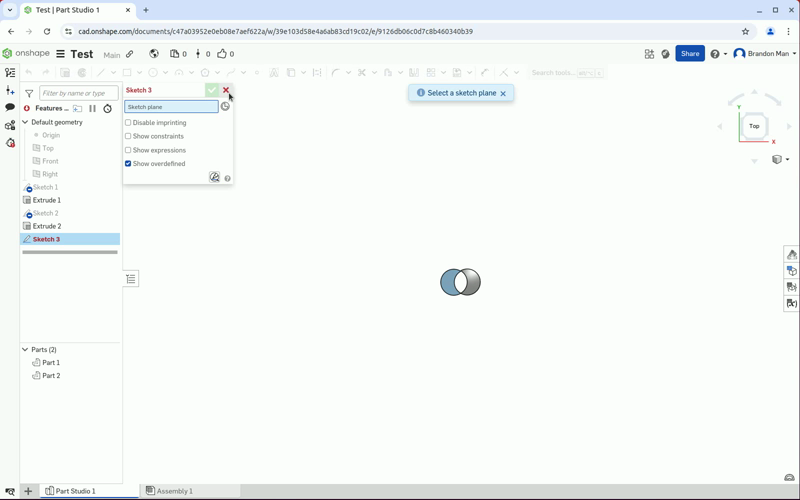
mouse_move(73, 150)
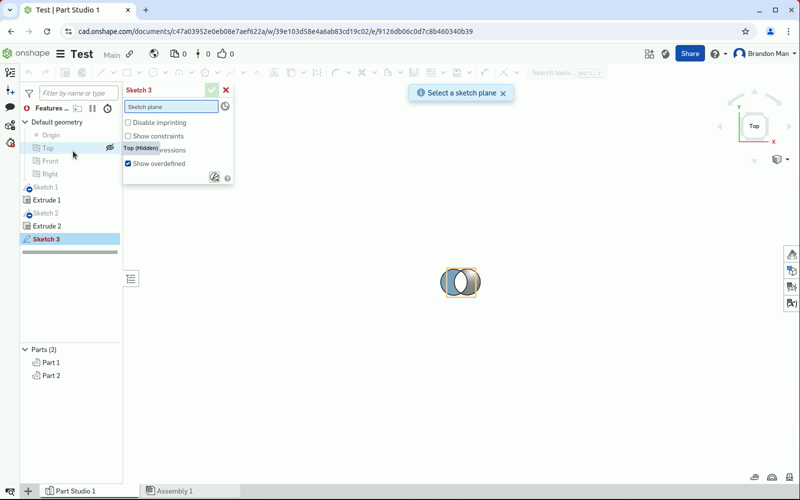
click(73, 150)
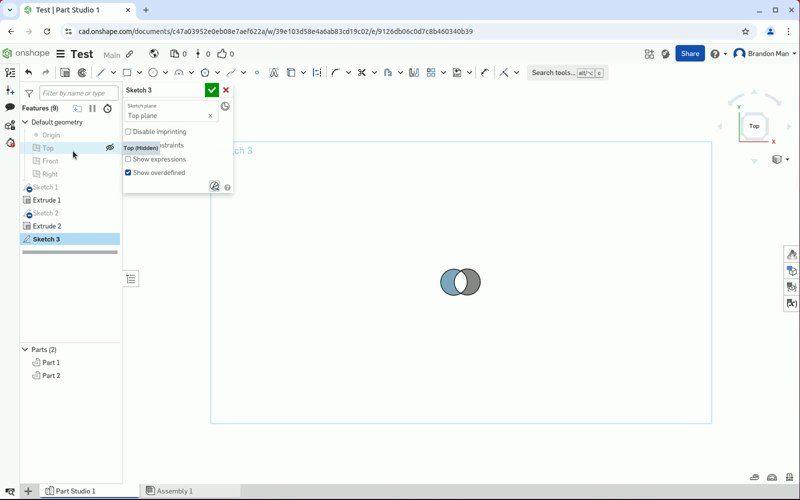
mouse_move(73, 352)
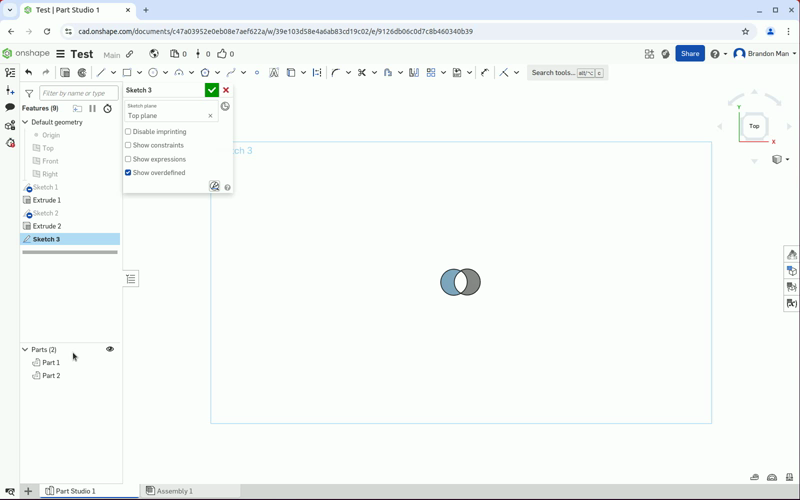
key(y)
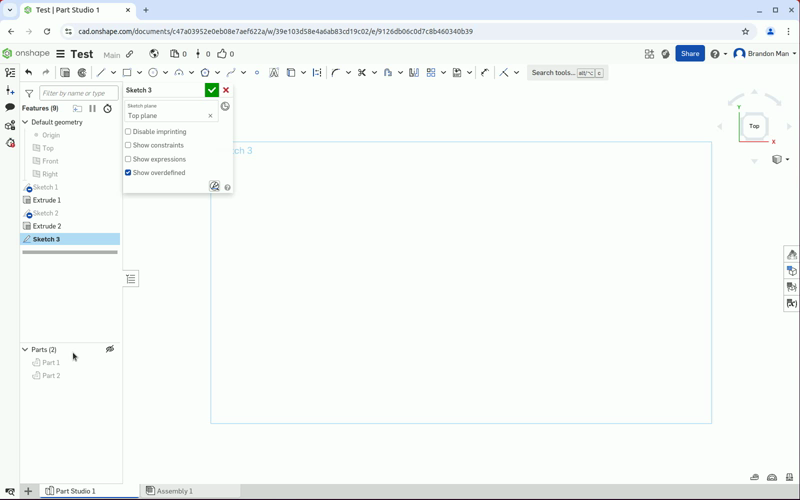
key(a)
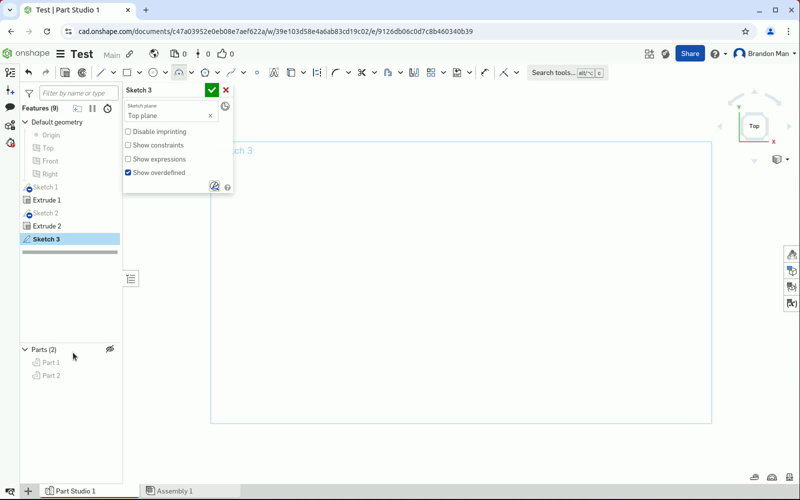
key_down(shift)
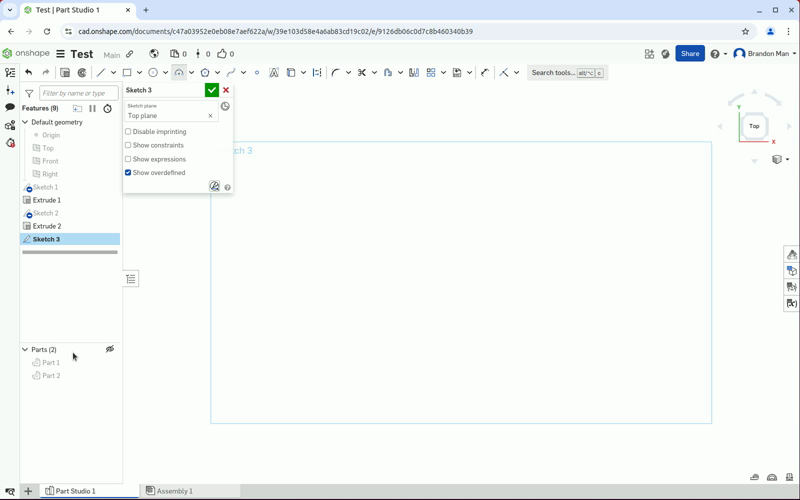
mouse_move(460, 293)
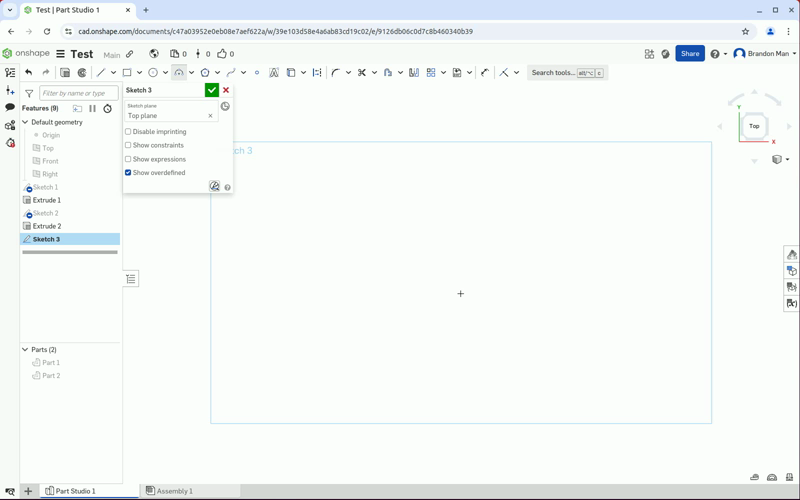
click(460, 293)
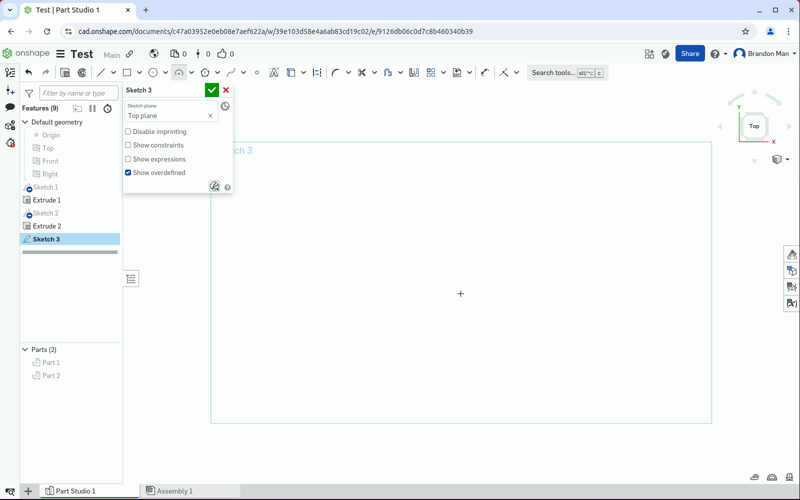
key_up(shift)
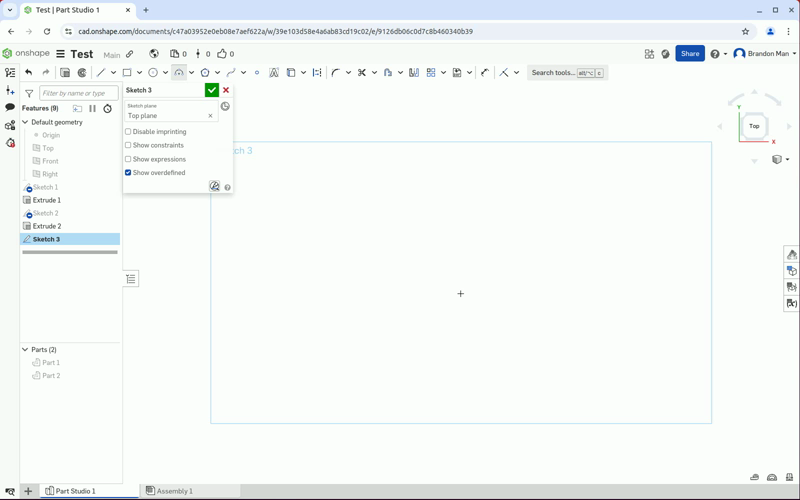
key_down(shift)
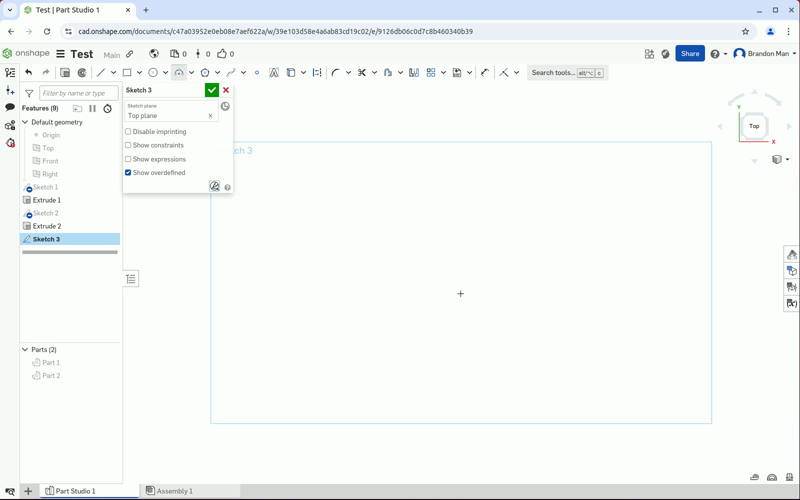
mouse_move(460, 271)
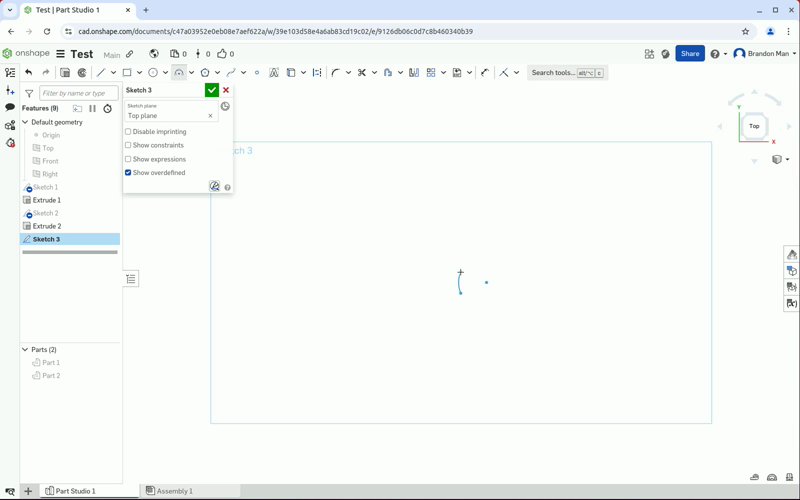
click(460, 271)
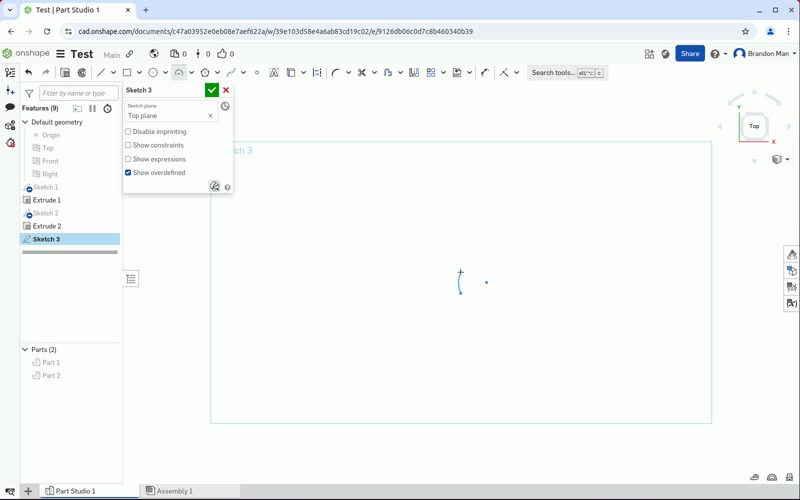
mouse_move(467, 282)
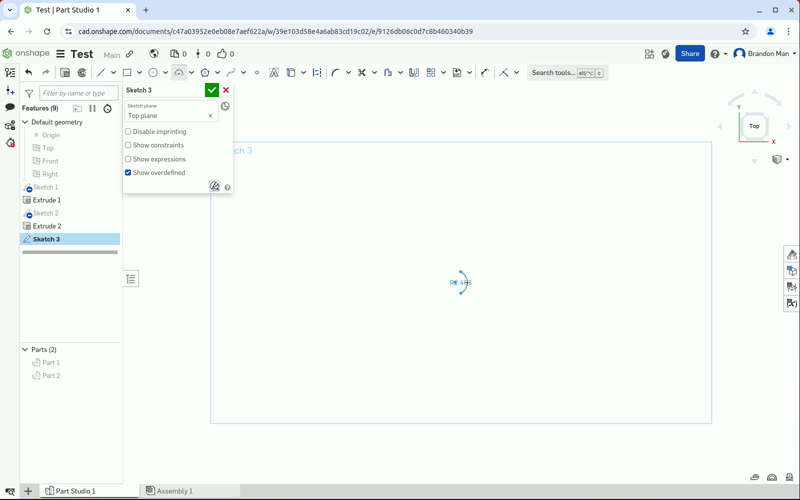
click(467, 282)
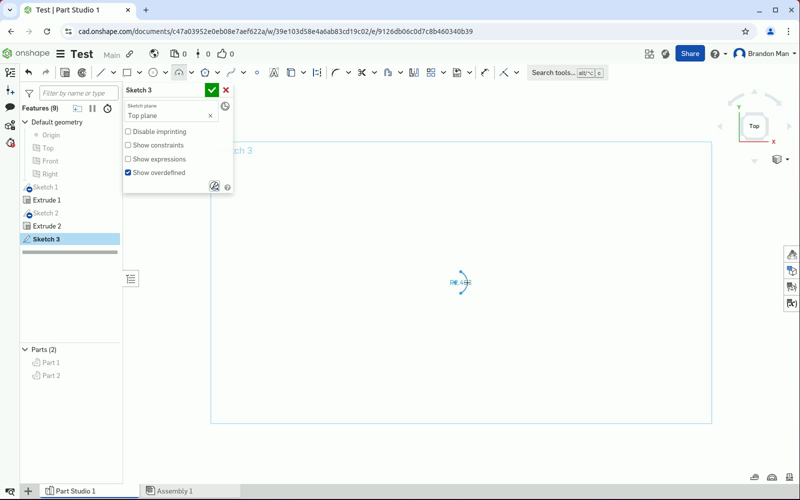
key_up(shift)
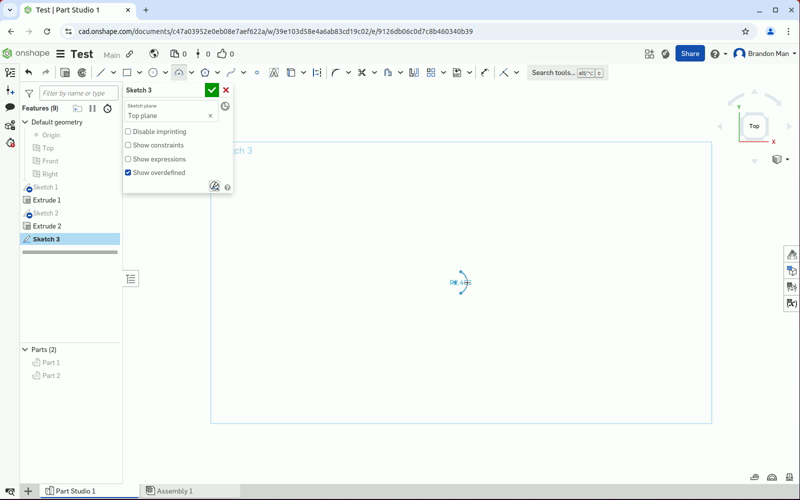
mouse_move(460, 271)
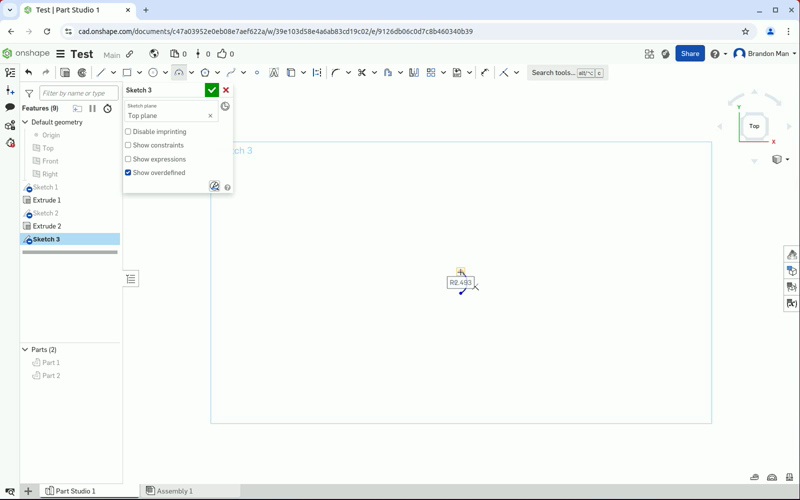
click(460, 271)
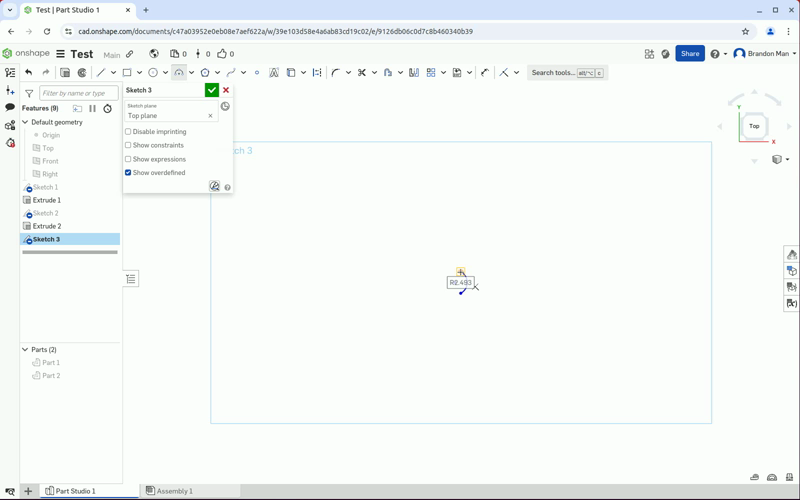
mouse_move(460, 293)
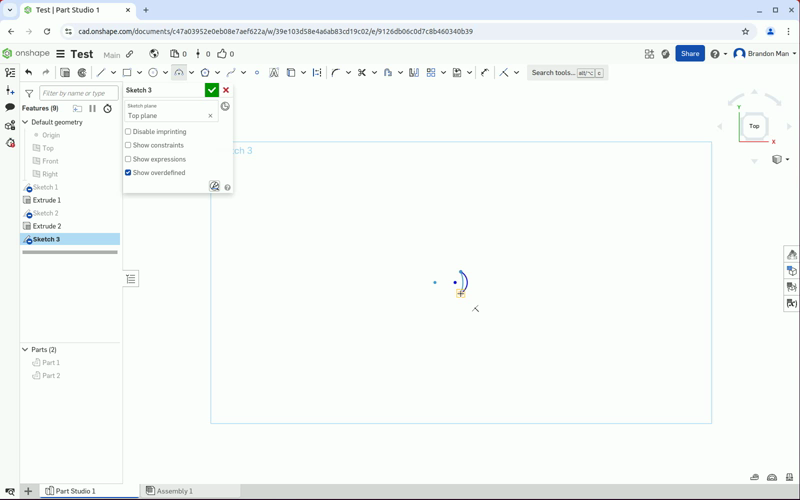
click(460, 293)
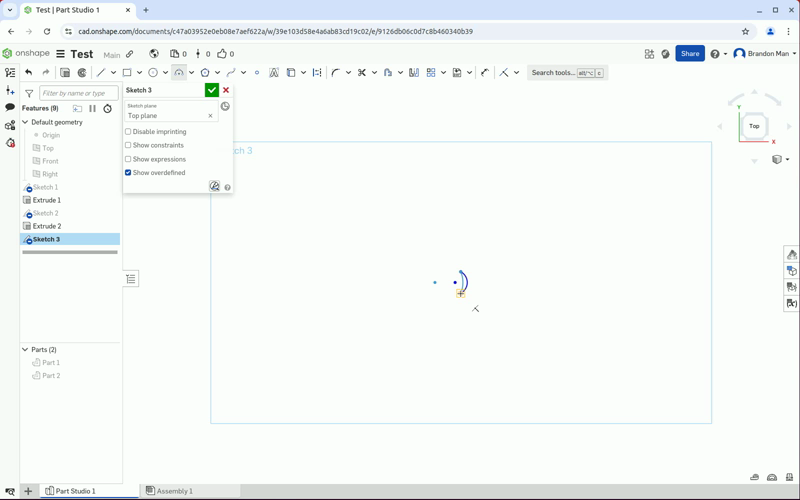
key_down(shift)
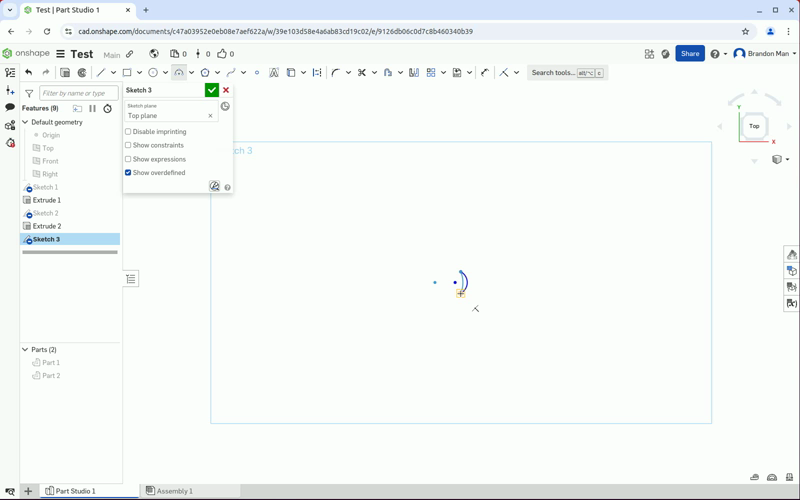
mouse_move(454, 282)
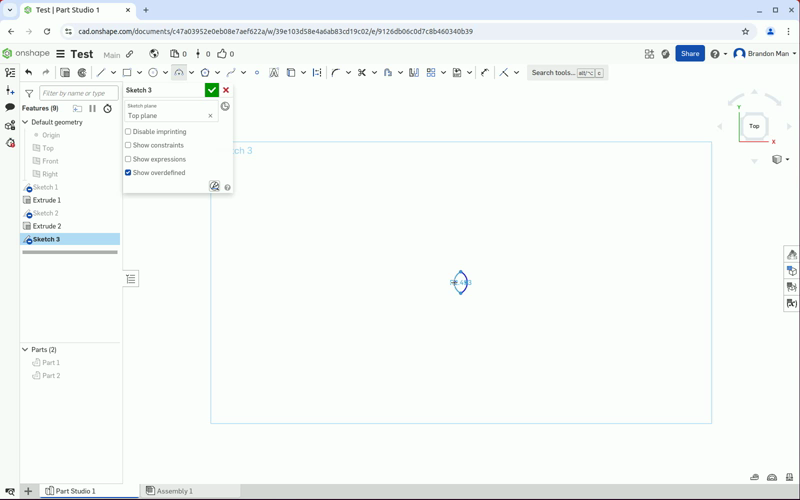
click(454, 282)
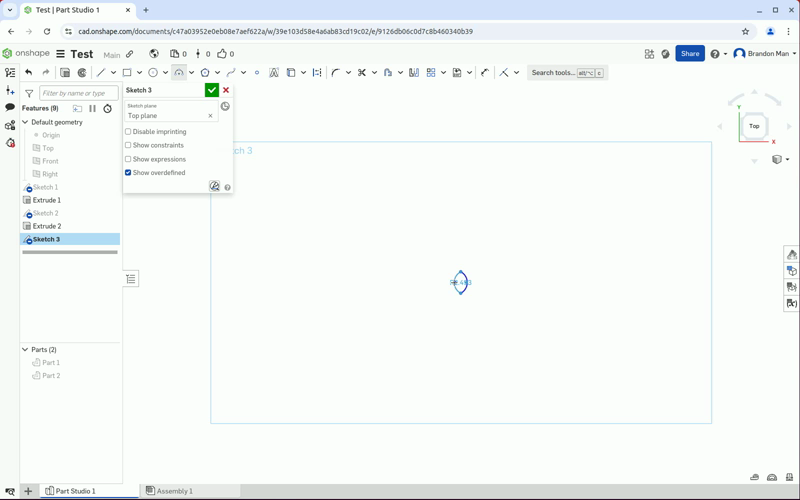
key_up(shift)
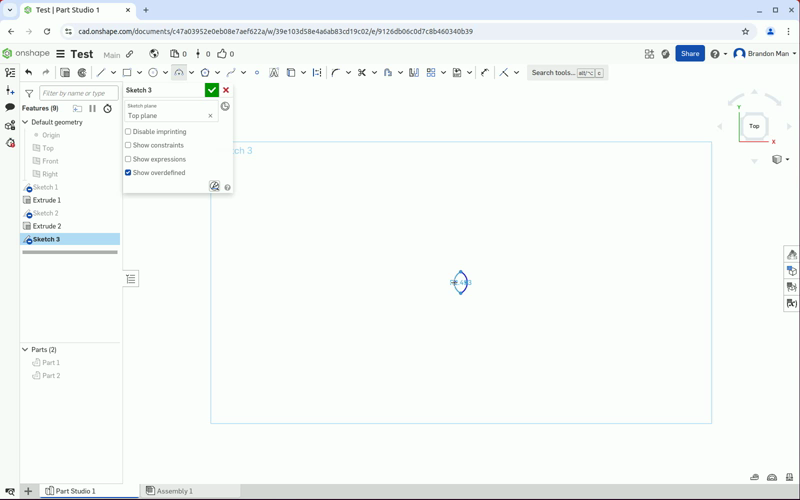
key(esc)
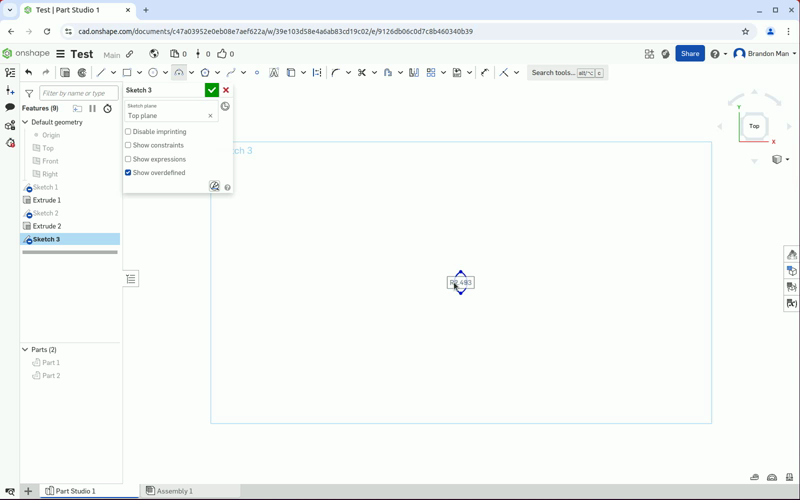
mouse_move(458, 286)
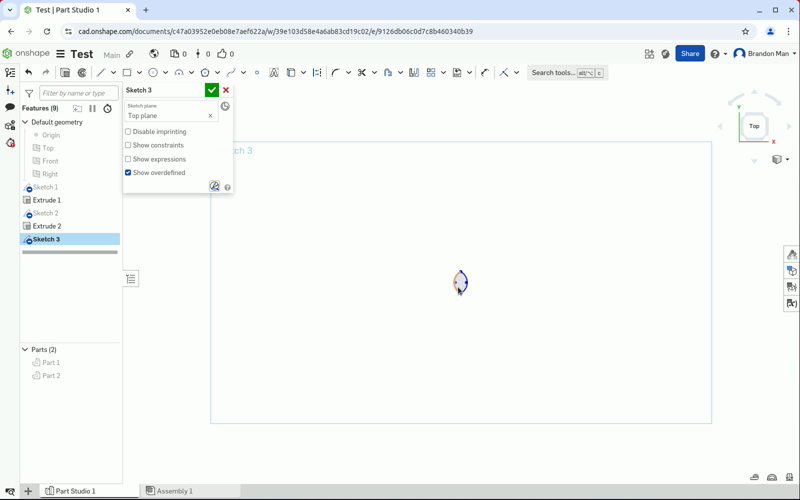
scroll(6)
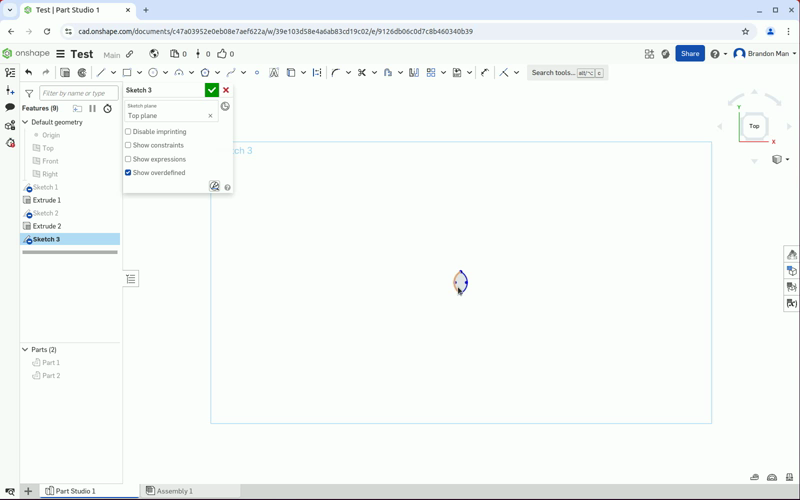
scroll(6)
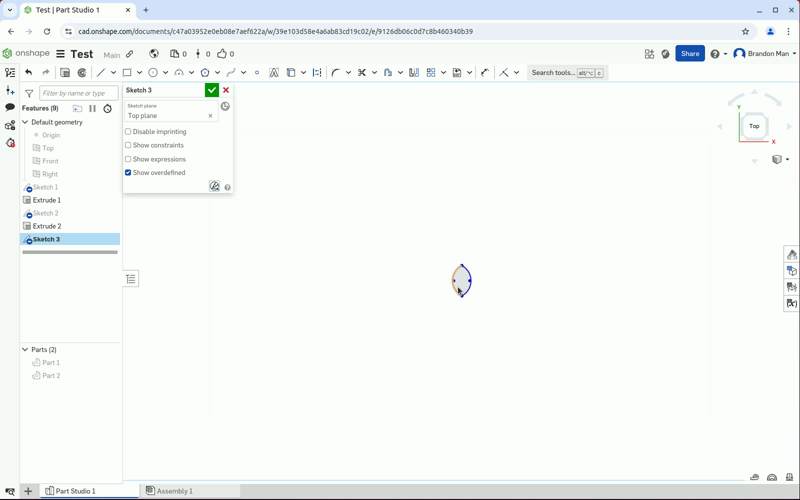
scroll(6)
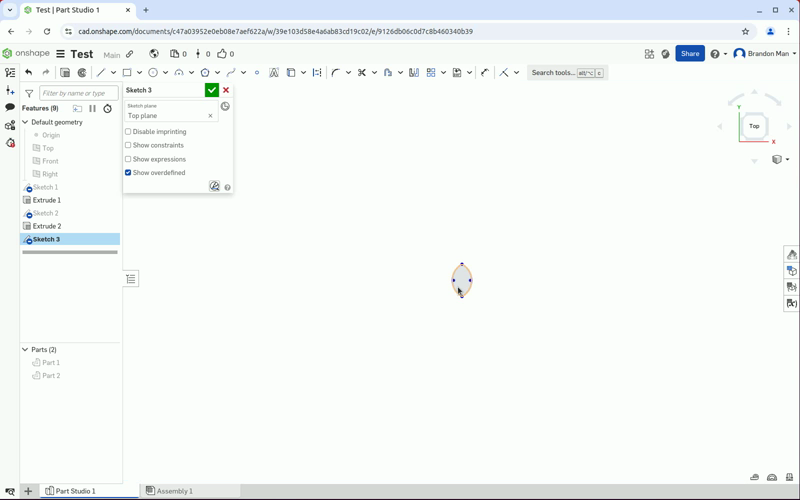
scroll(6)
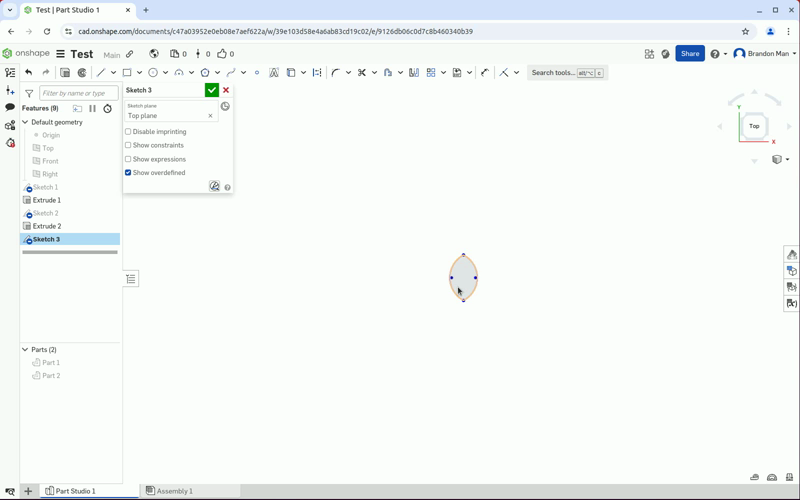
scroll(6)
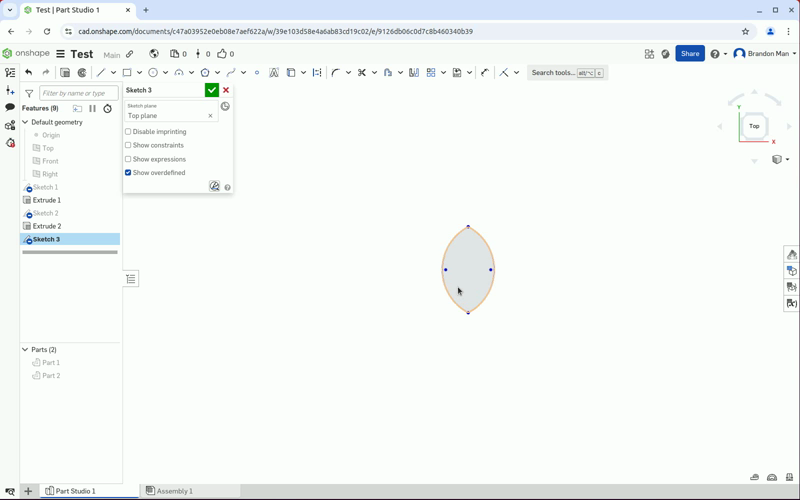
scroll(6)
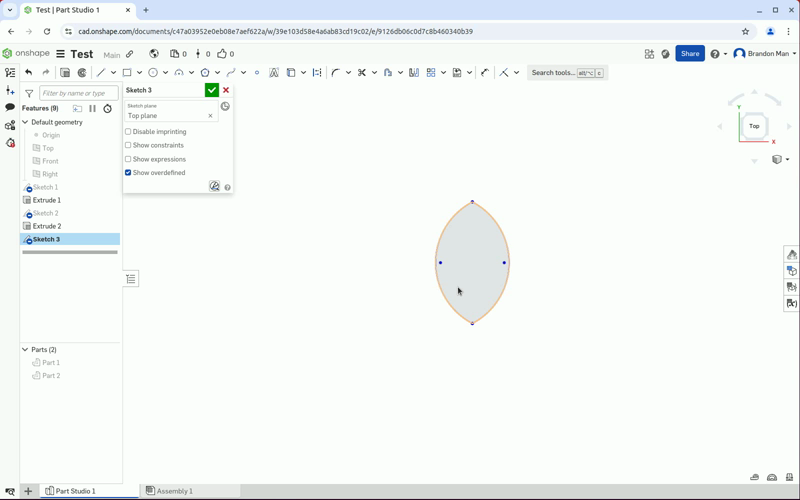
scroll(6)
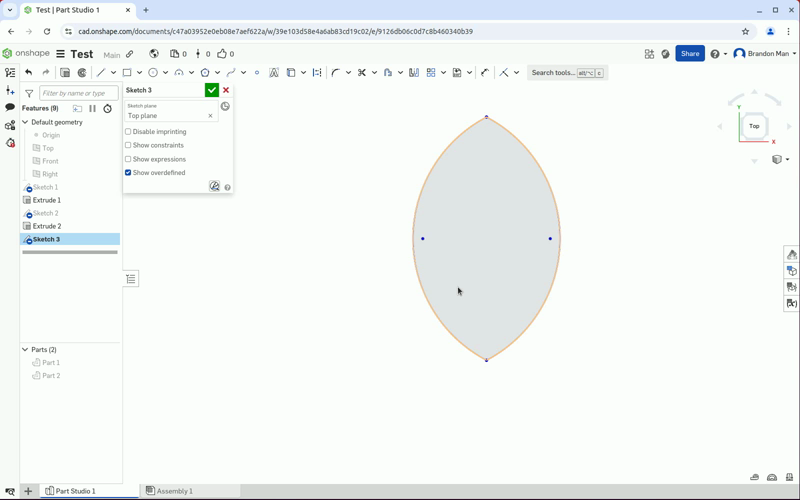
click(458, 286)
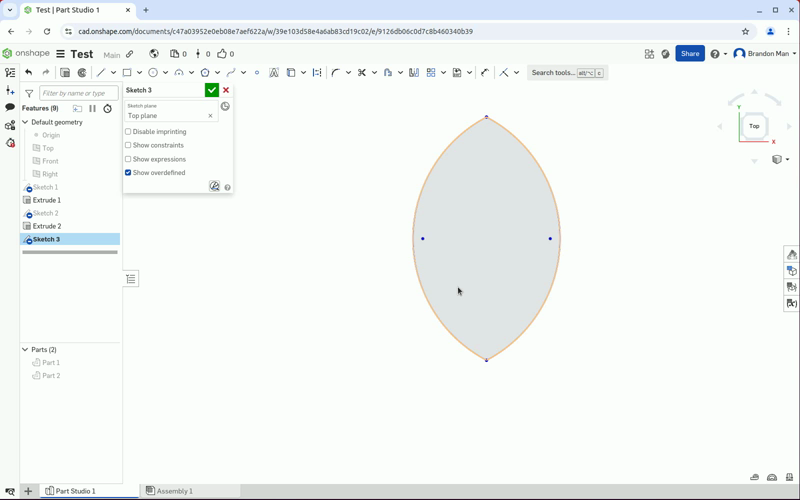
scroll(-6)
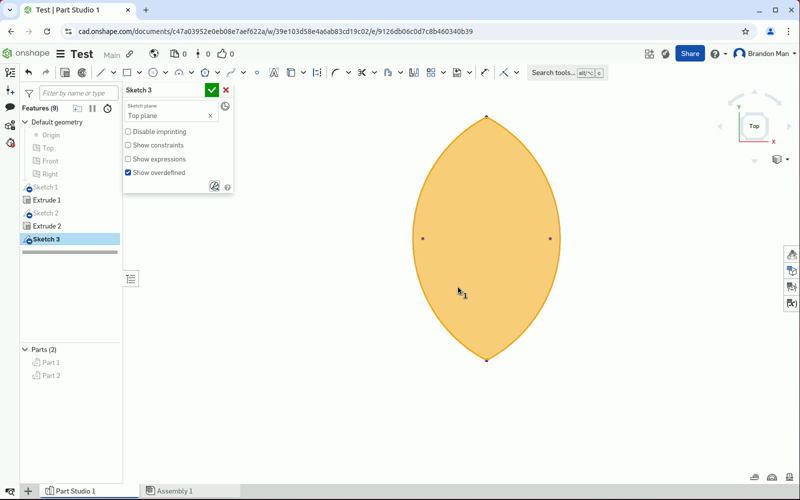
scroll(-6)
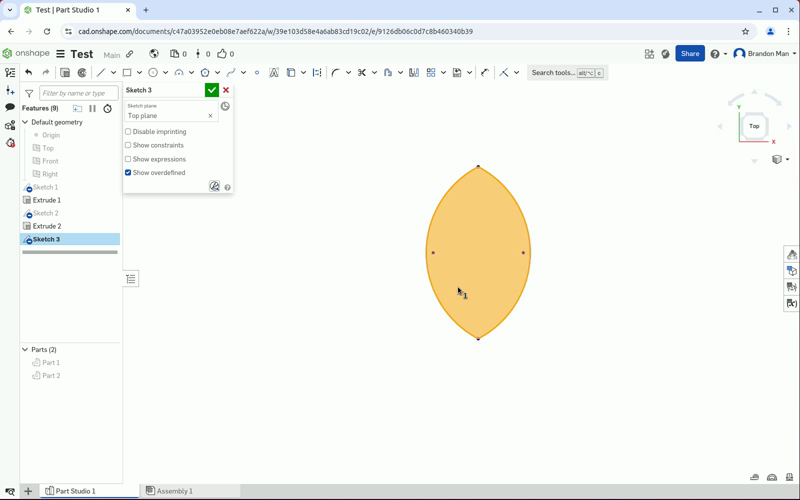
scroll(-6)
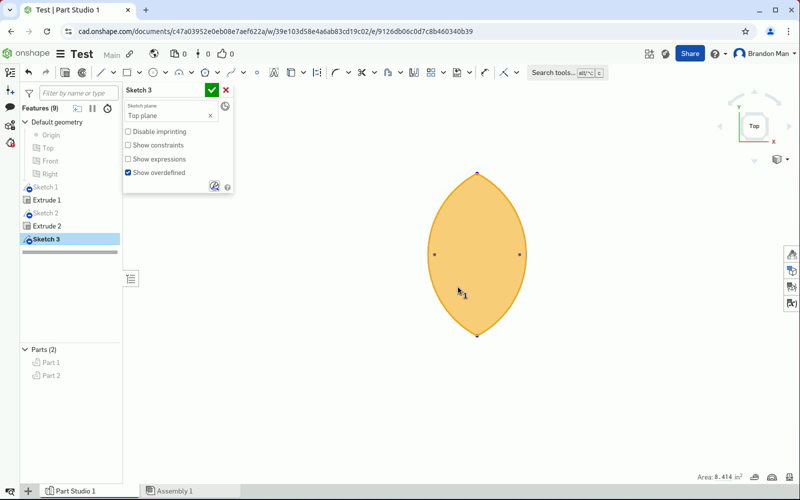
scroll(-6)
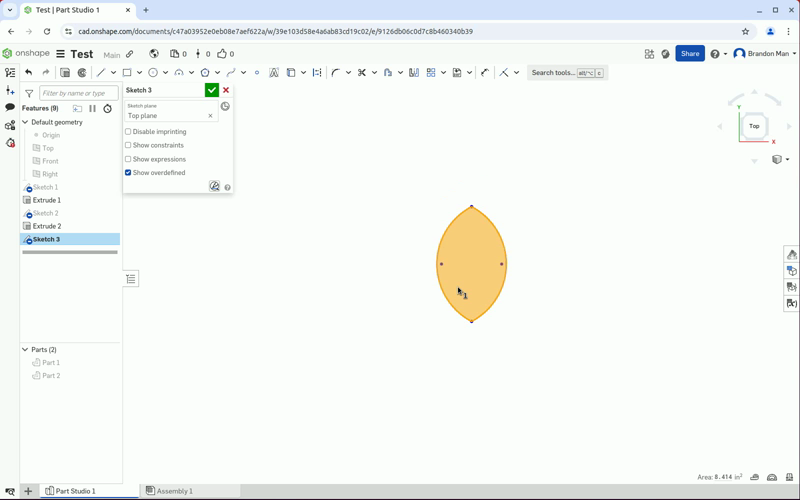
scroll(-6)
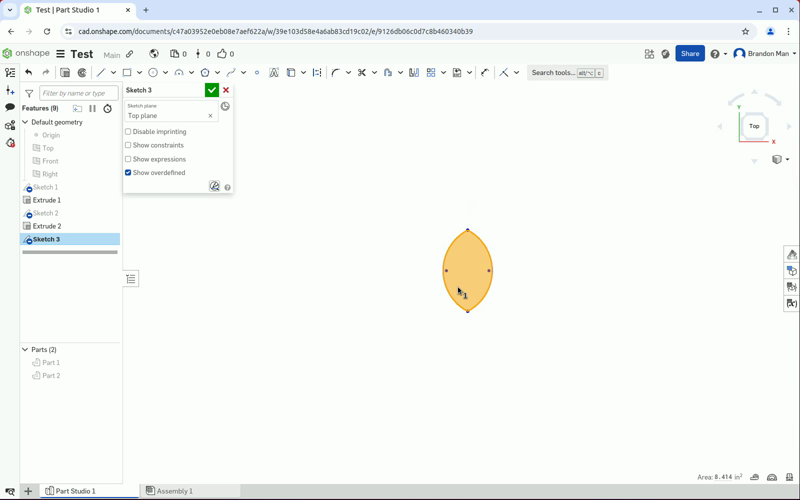
scroll(-6)
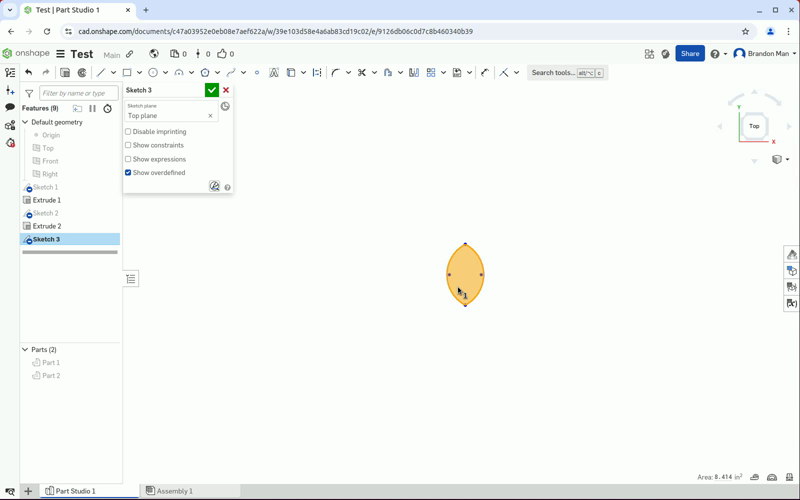
scroll(-6)
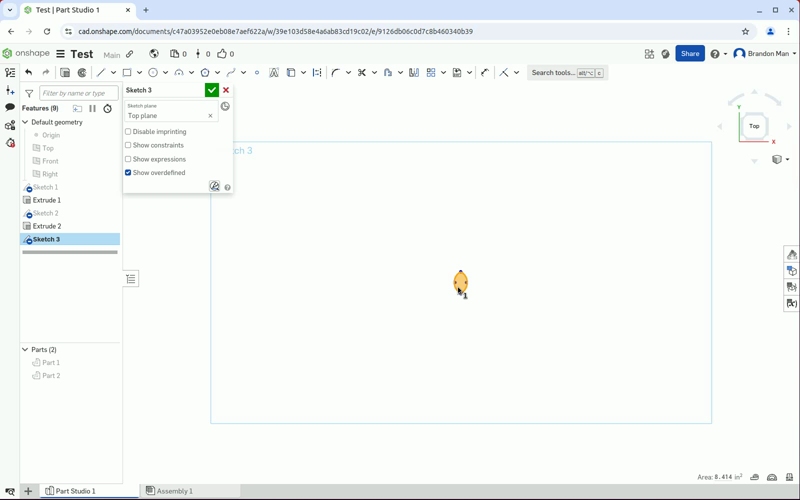
mouse_move(73, 352)
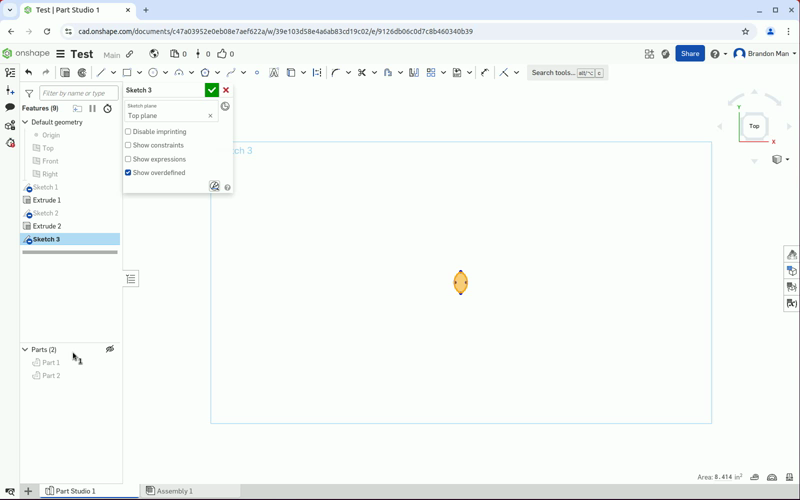
key(shift+y)
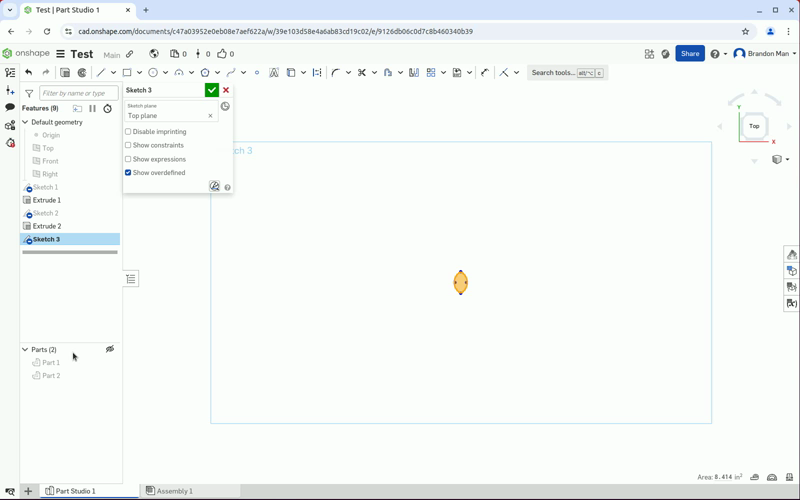
key(shift+e)
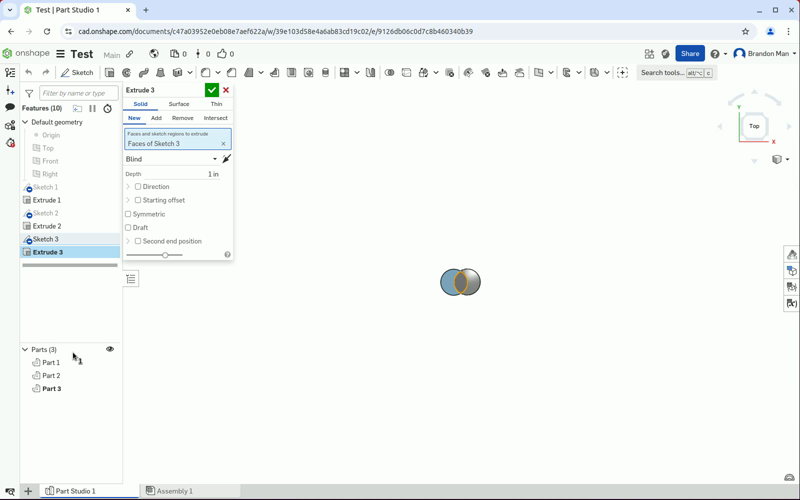
mouse_move(143, 106)
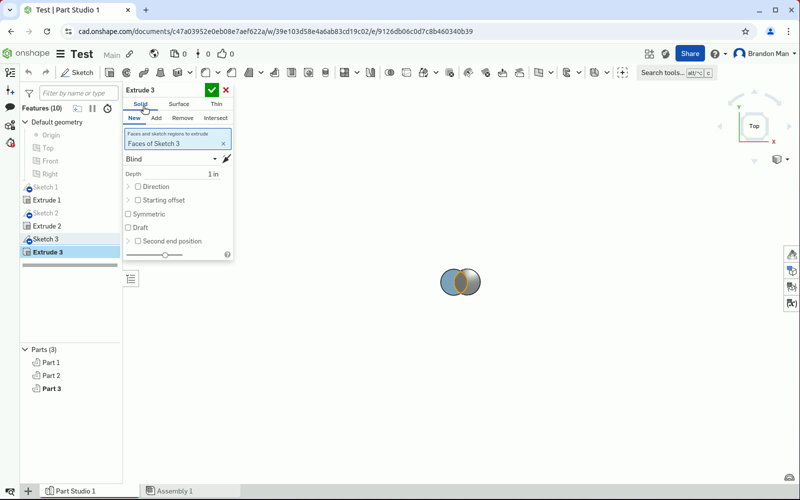
click(143, 106)
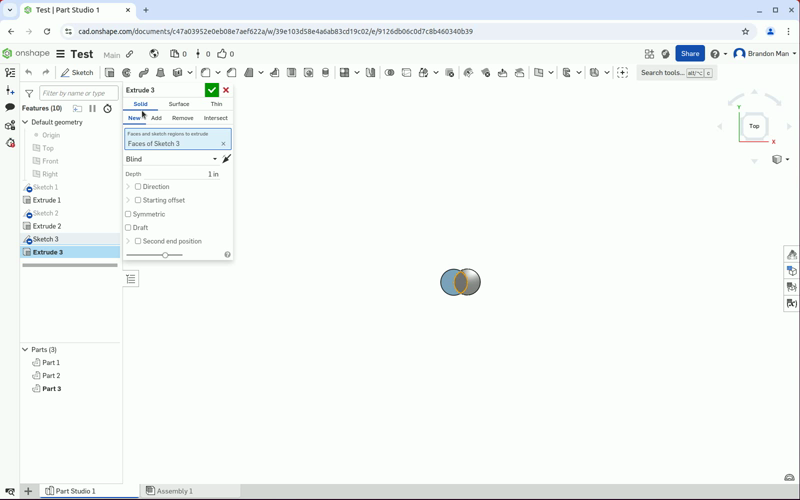
mouse_move(137, 120)
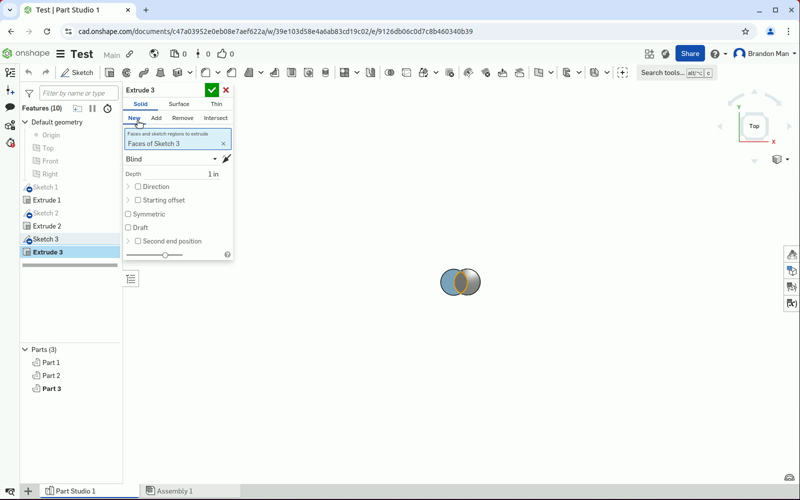
click(137, 120)
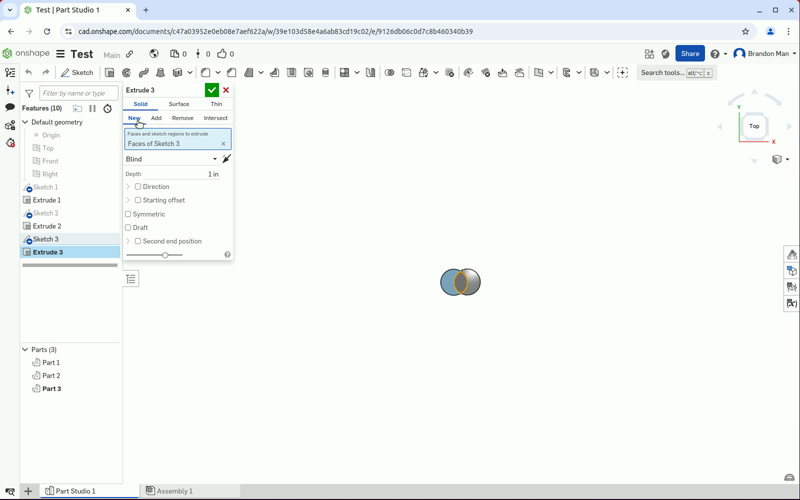
key(tab, 4)
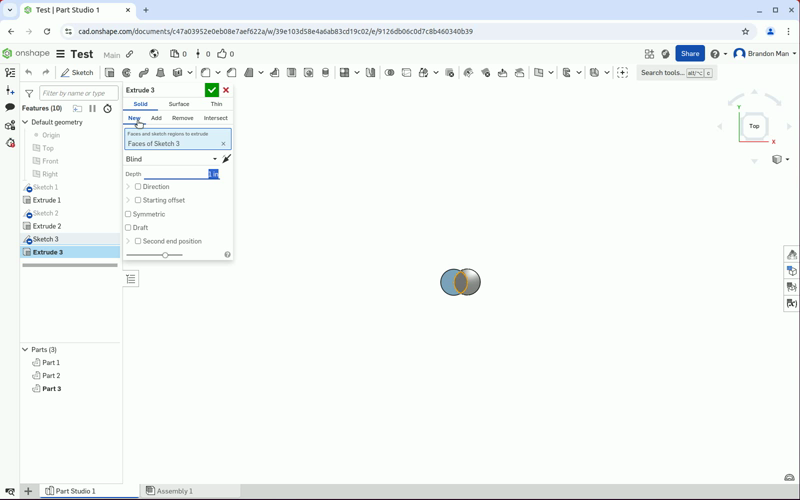
text(23.108)
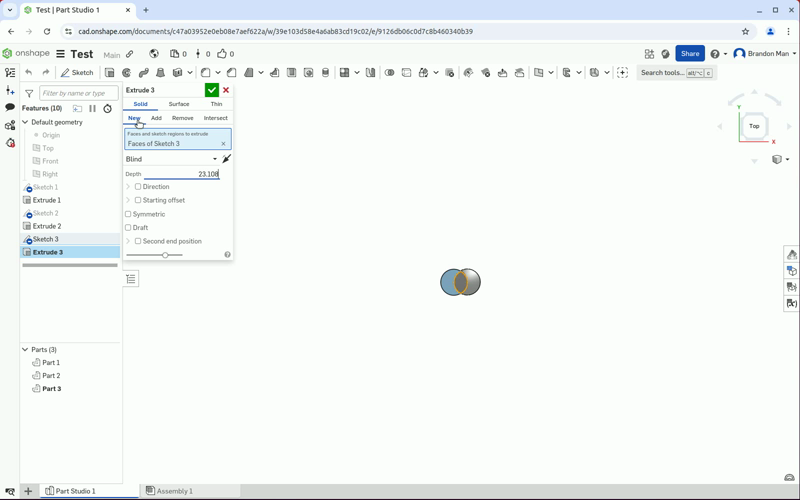
key(enter)
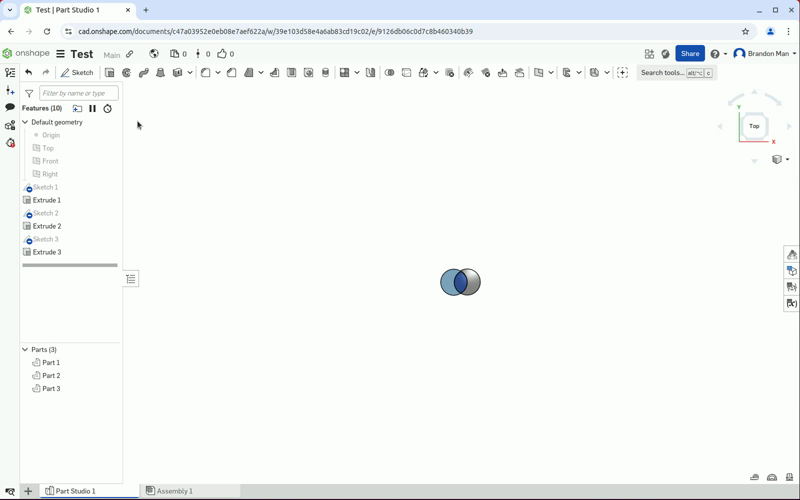
key(shift+h)
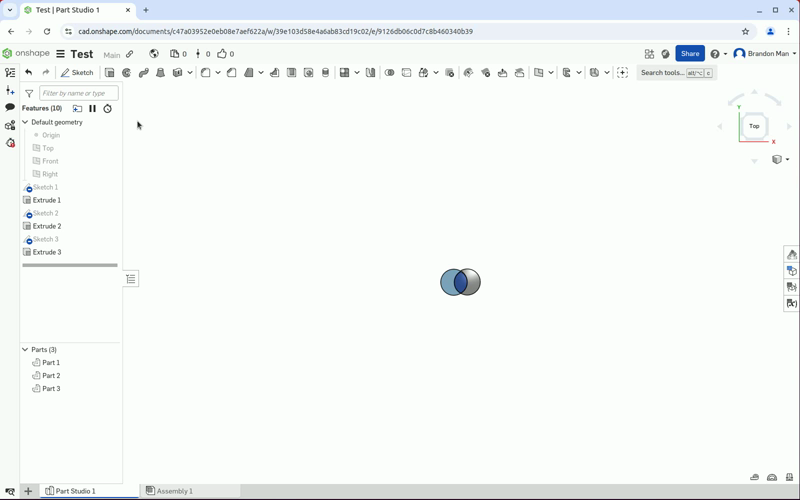
key(shift+h)
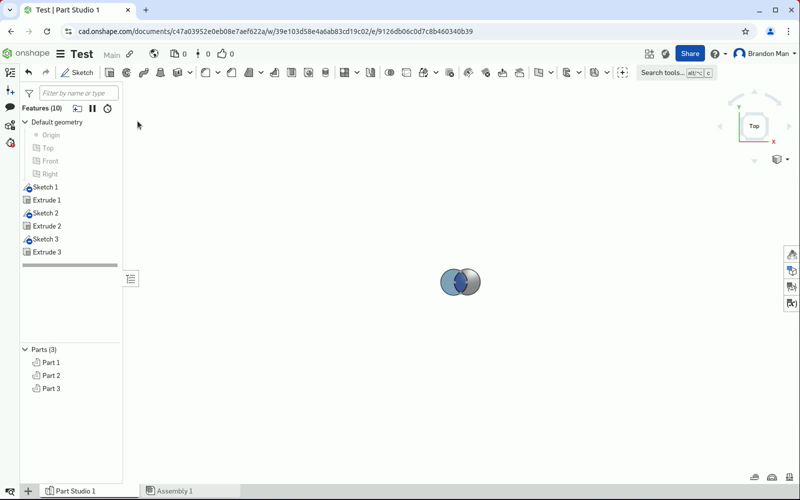
key(shift+7)
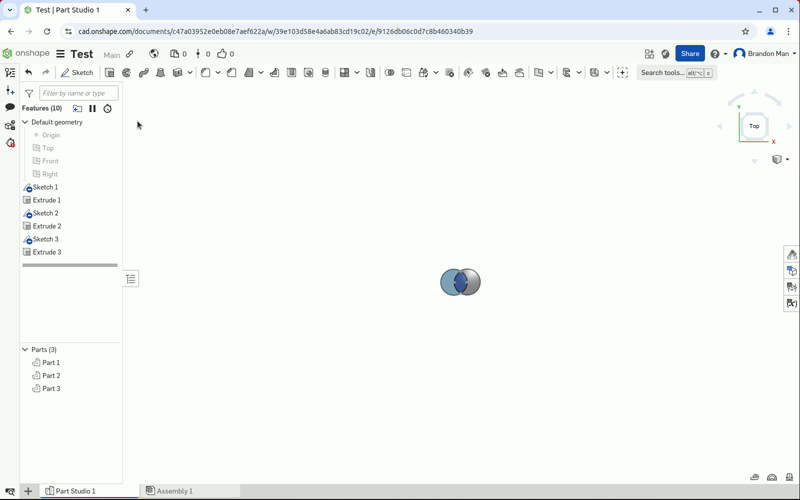
key(up, 3)
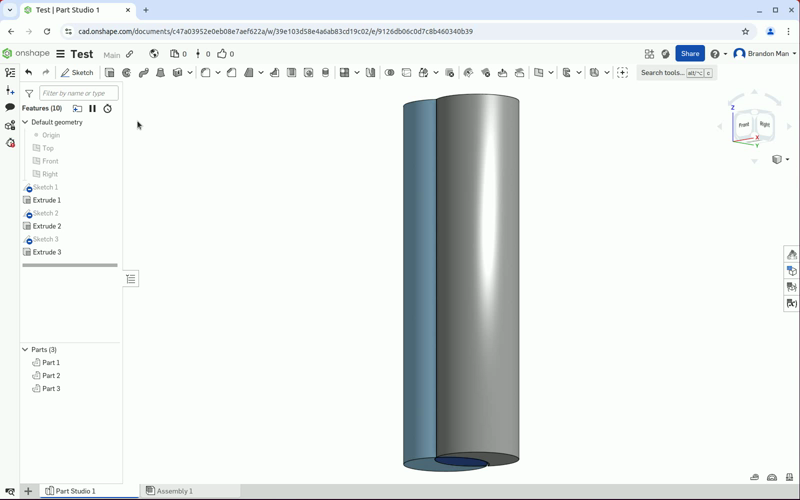
key(left, 3)
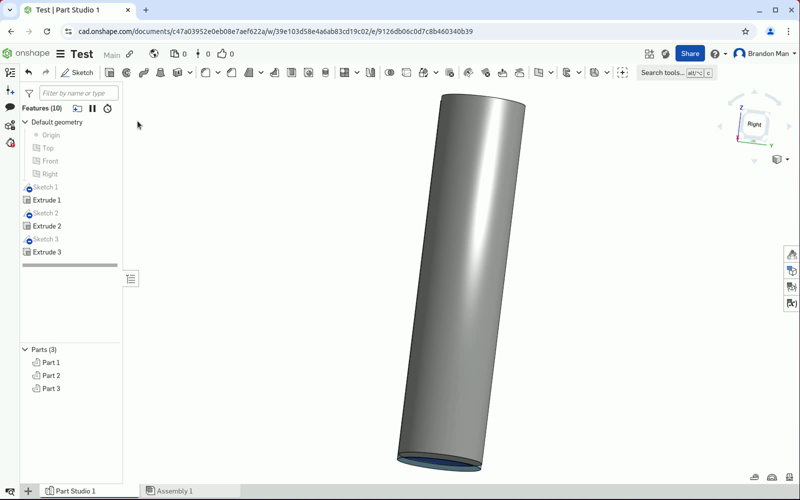
key(right, 3)
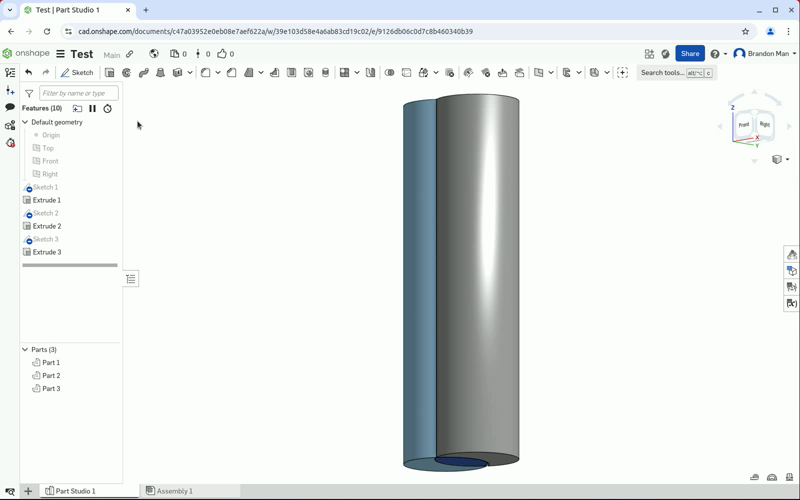
key(down, 3)
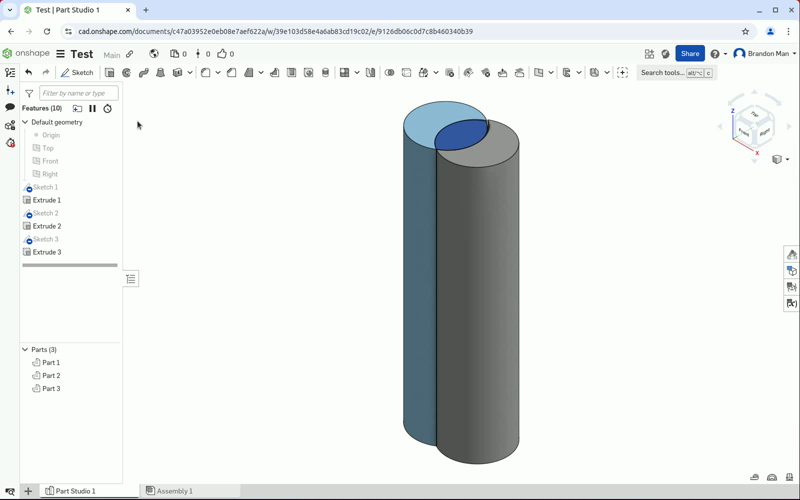
mouse_move(73, 189)
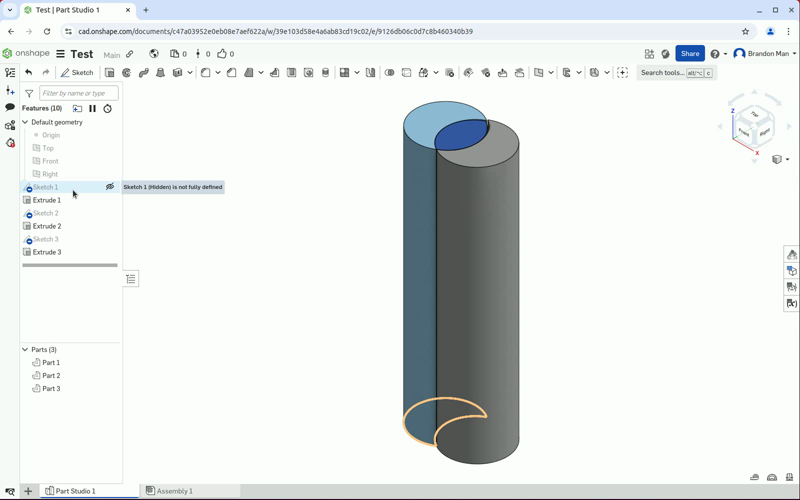
click(73, 189)